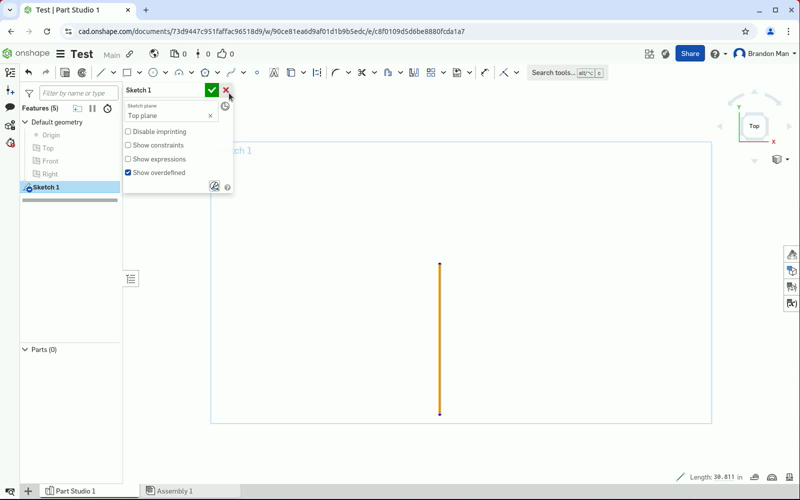
key(shift+h)
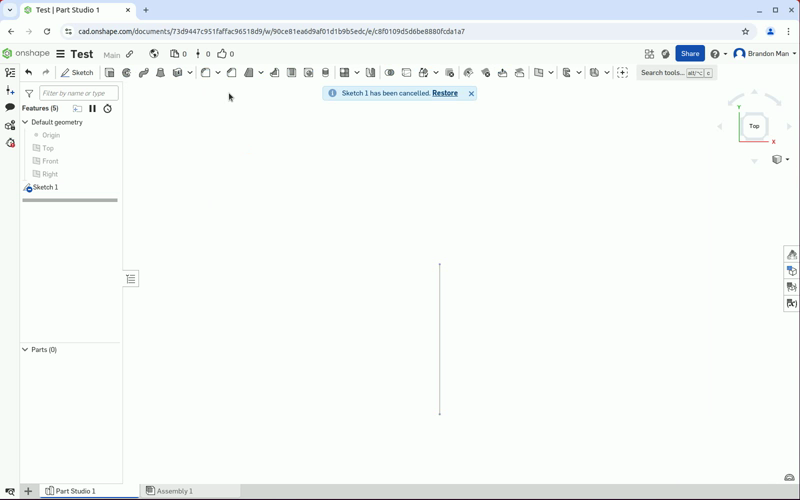
mouse_move(73, 352)
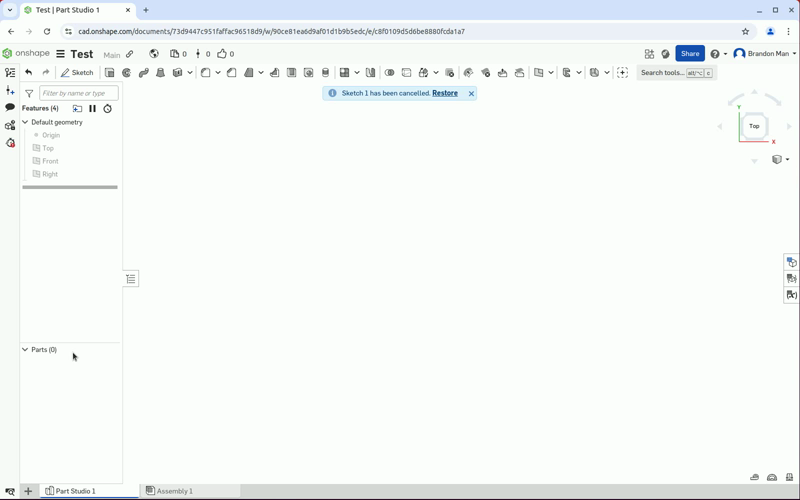
key(y)
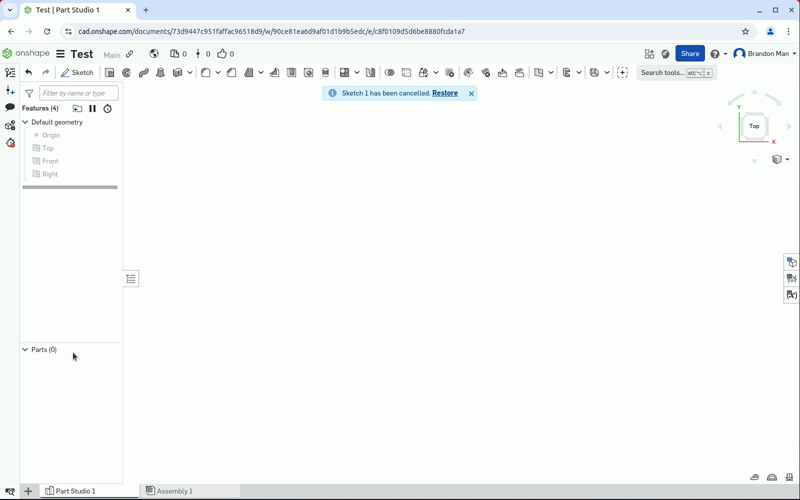
key(shift+p)
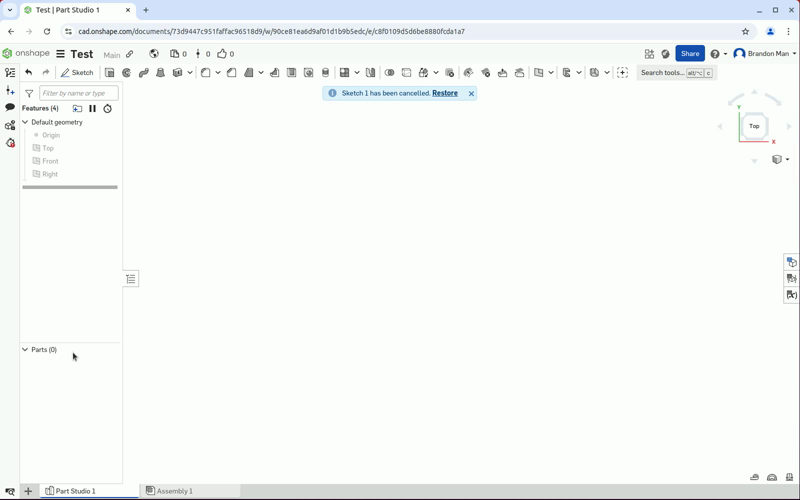
key(space)
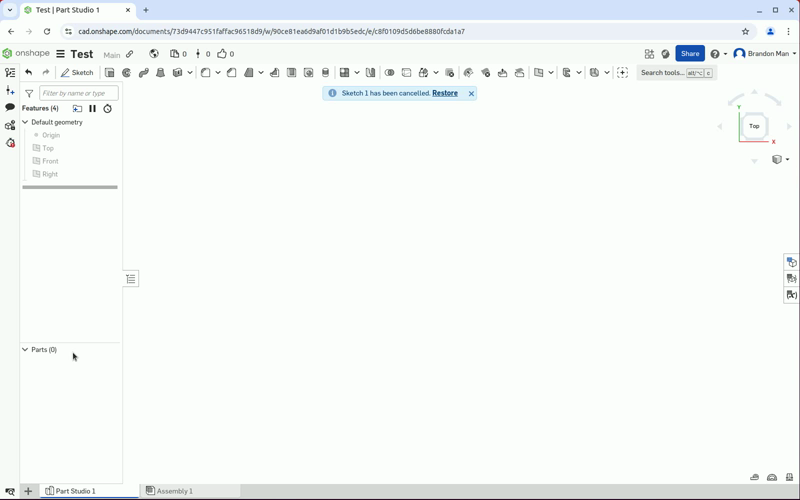
key_down(shift)
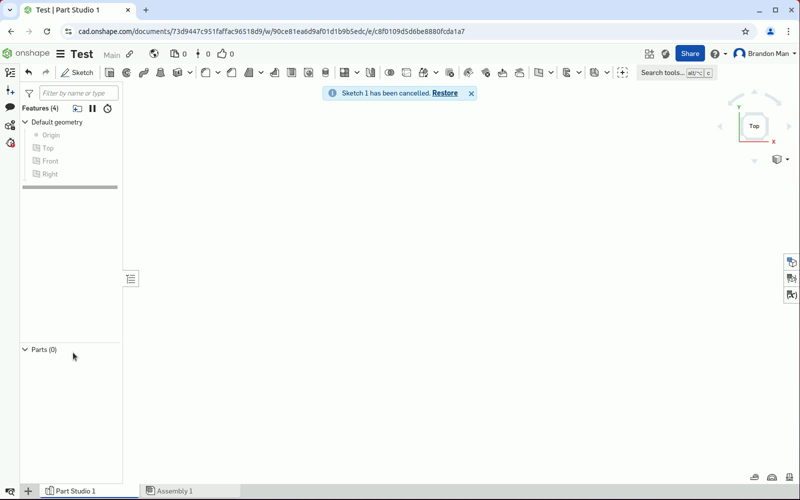
key(up)
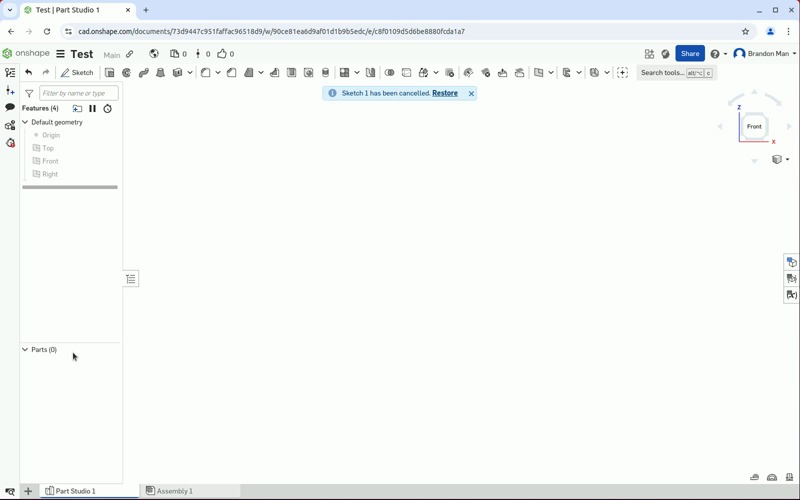
key_up(shift)
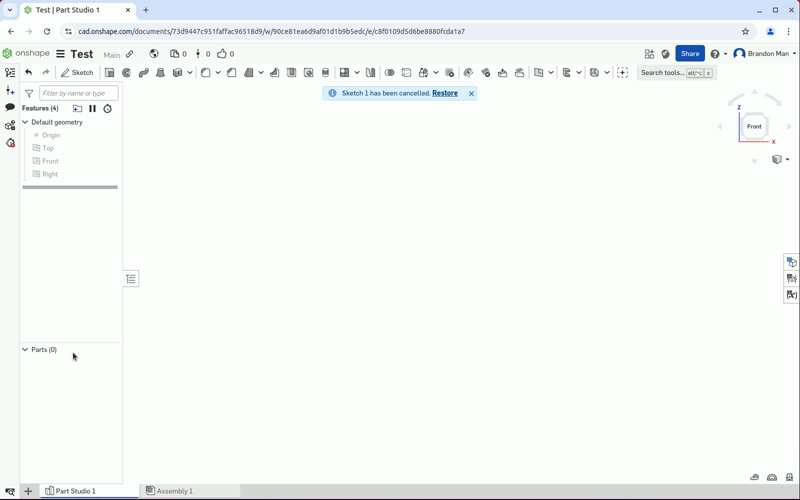
mouse_move(73, 352)
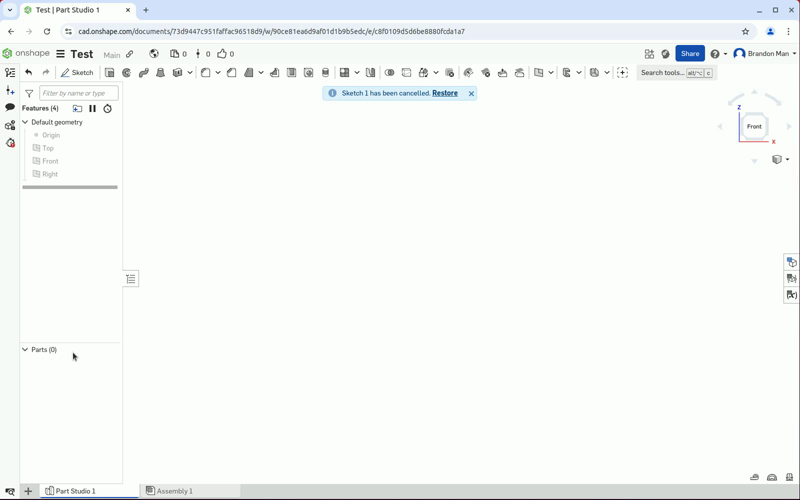
key(shift+y)
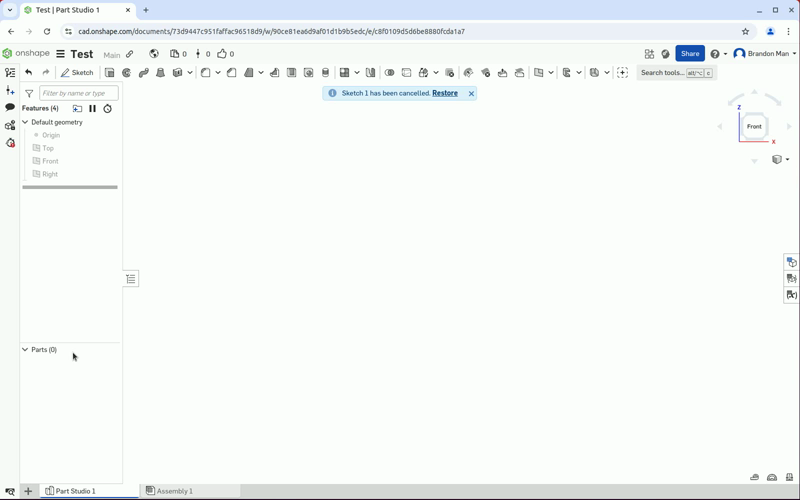
key(shift+s)
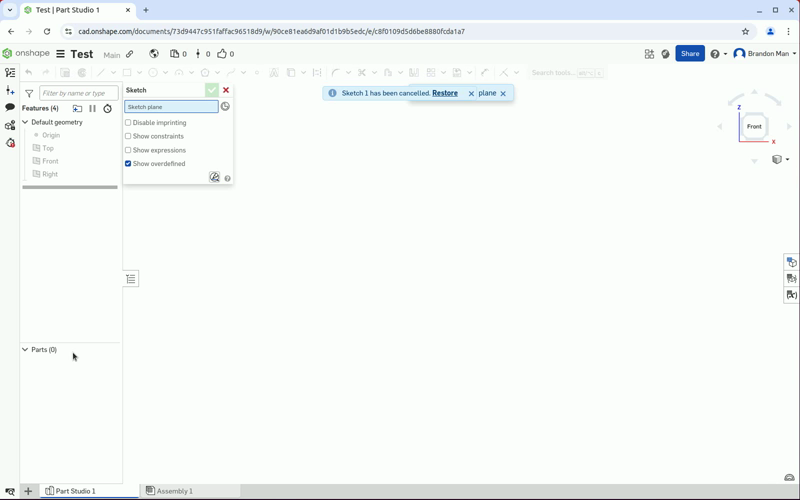
mouse_move(73, 163)
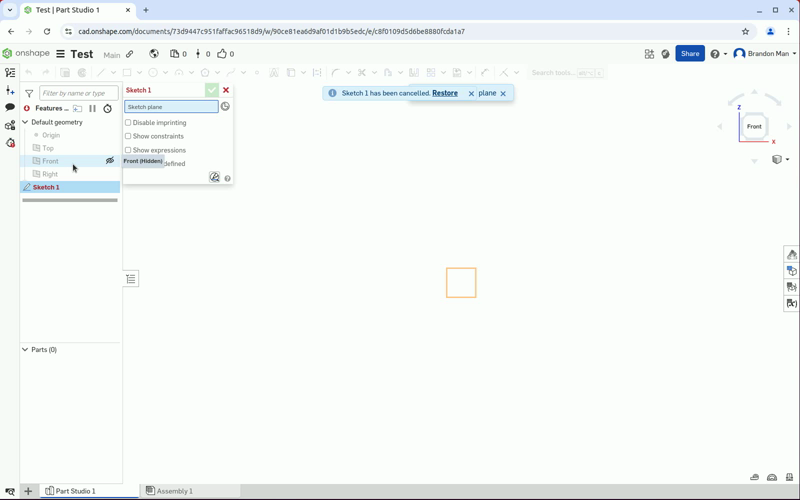
click(73, 163)
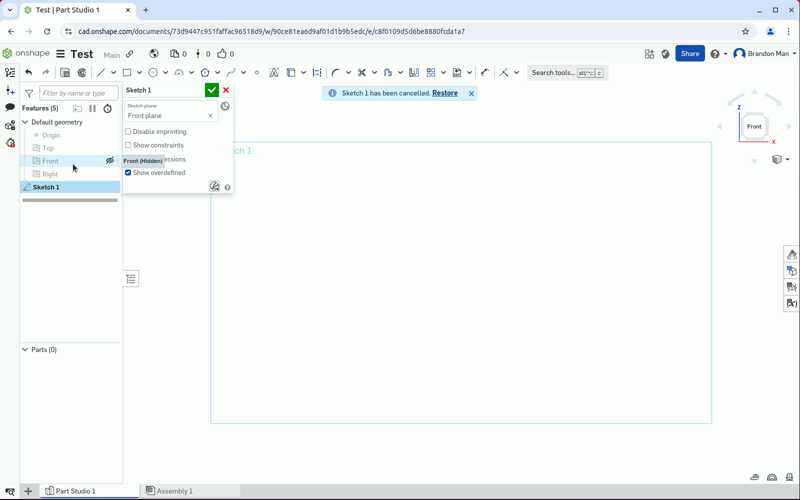
mouse_move(73, 352)
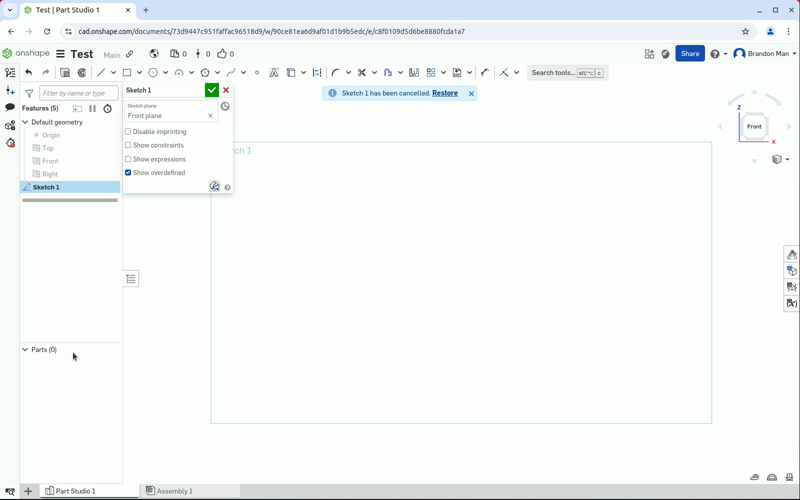
key(y)
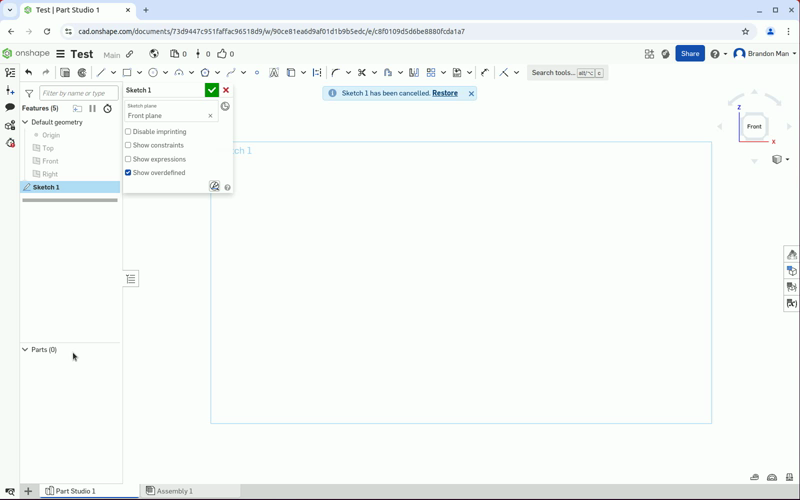
key(l)
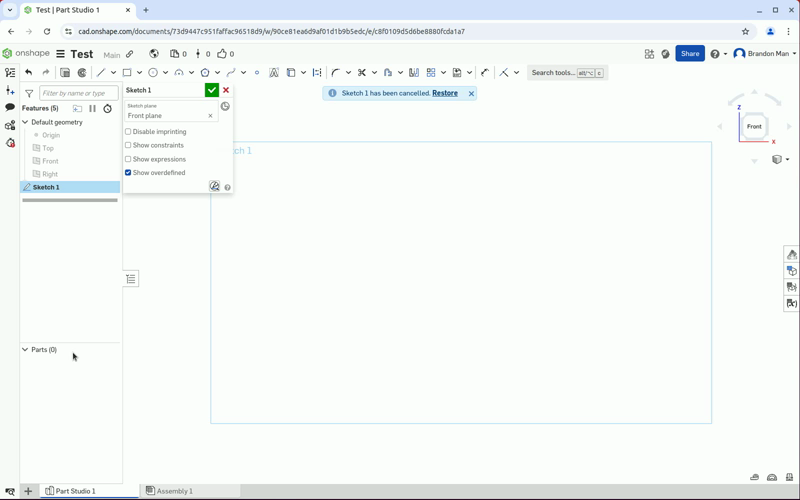
key_down(shift)
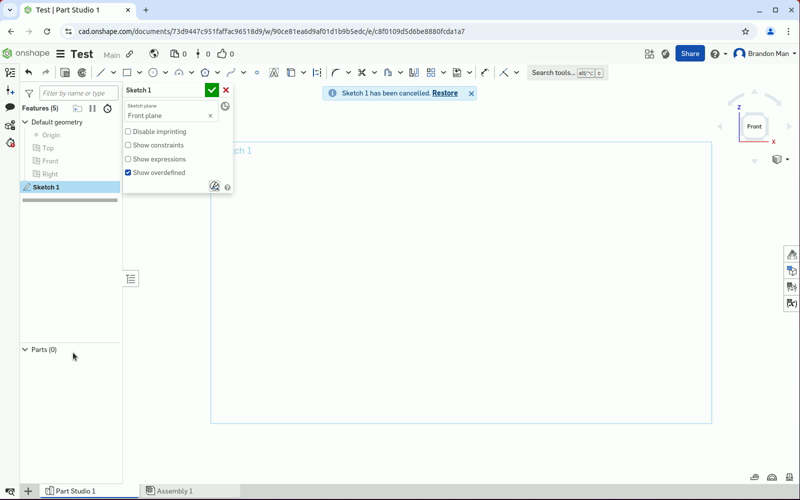
mouse_move(460, 282)
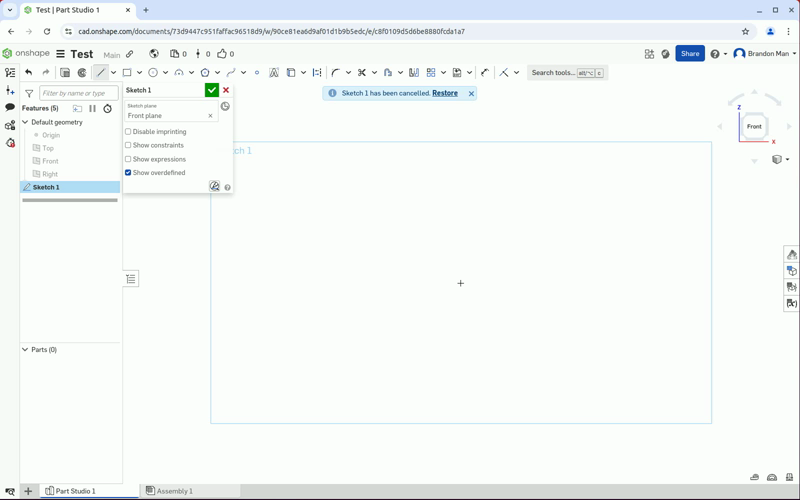
click(460, 282)
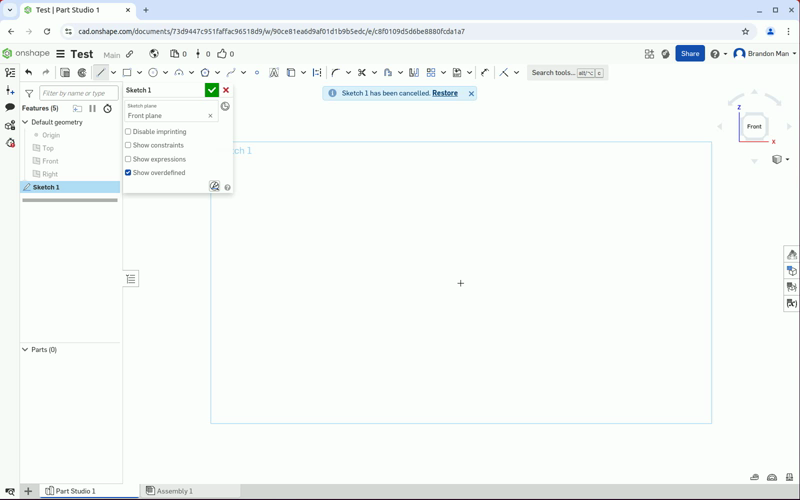
key_up(shift)
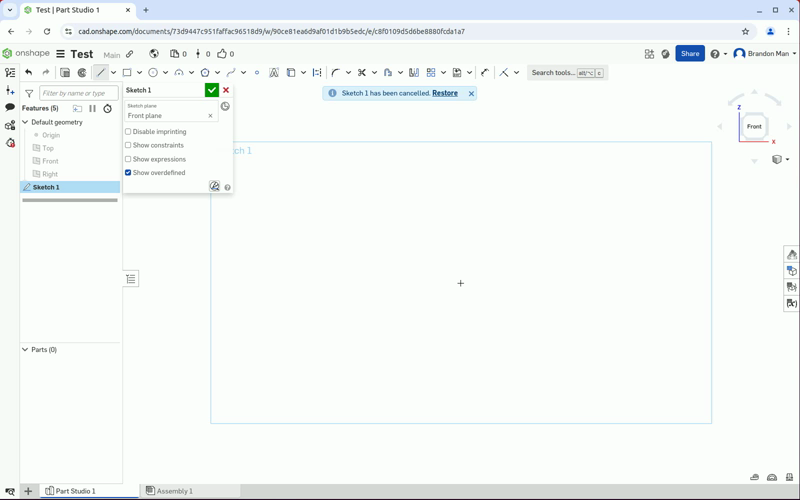
key_down(shift)
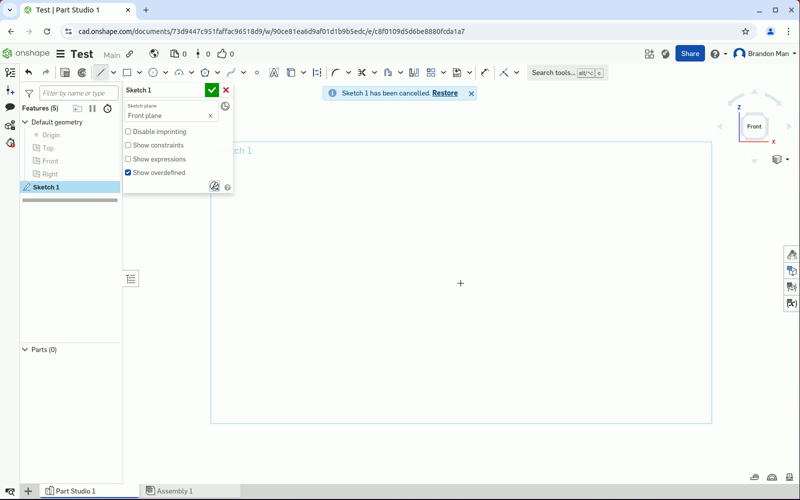
mouse_move(573, 282)
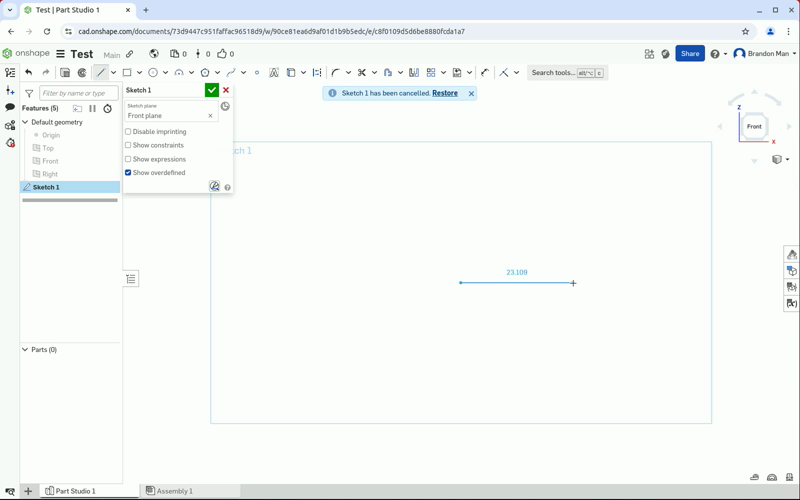
click(573, 282)
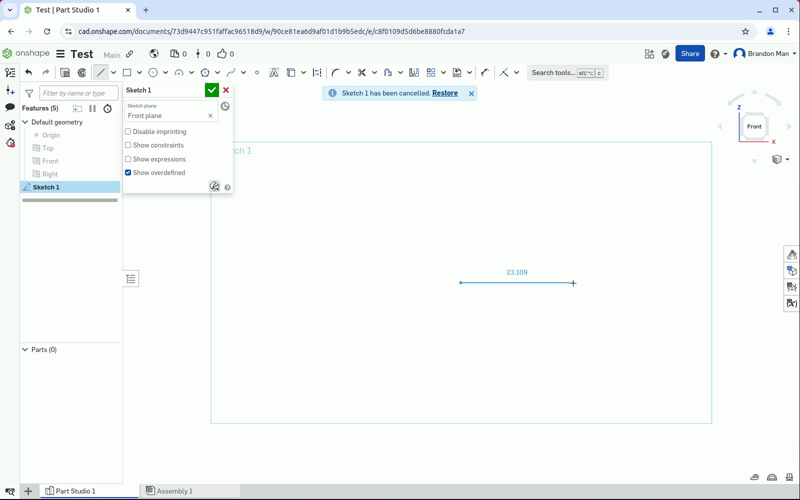
key_up(shift)
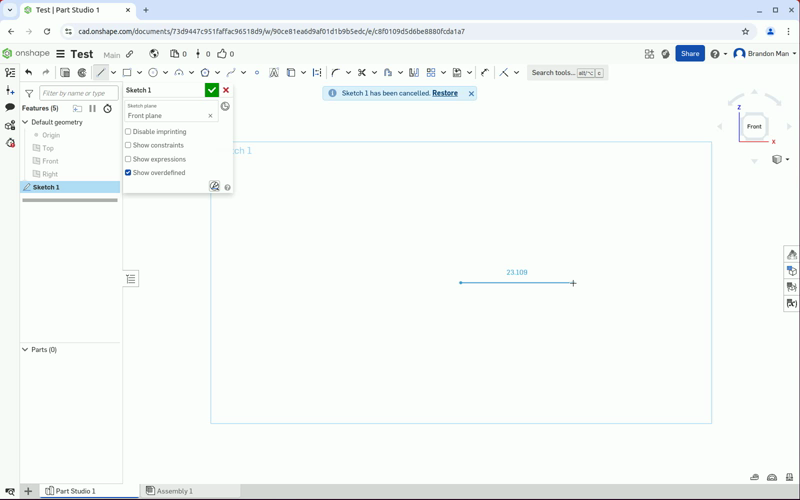
key_down(shift)
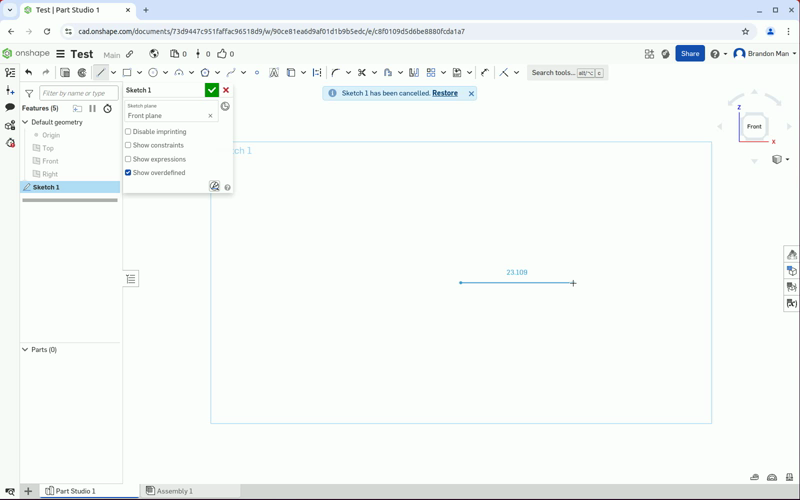
mouse_move(589, 282)
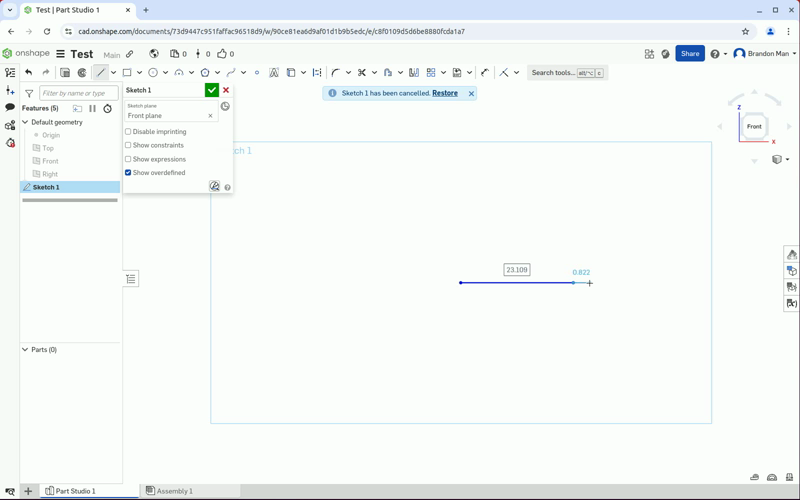
mouse_move(573, 245)
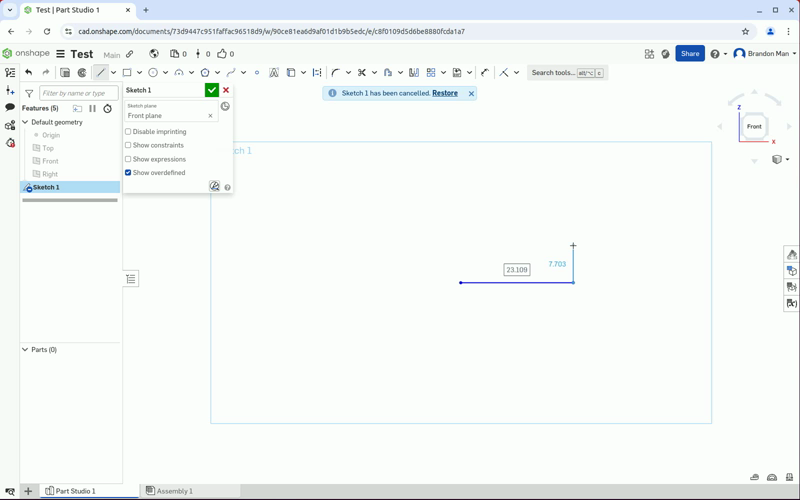
click(573, 245)
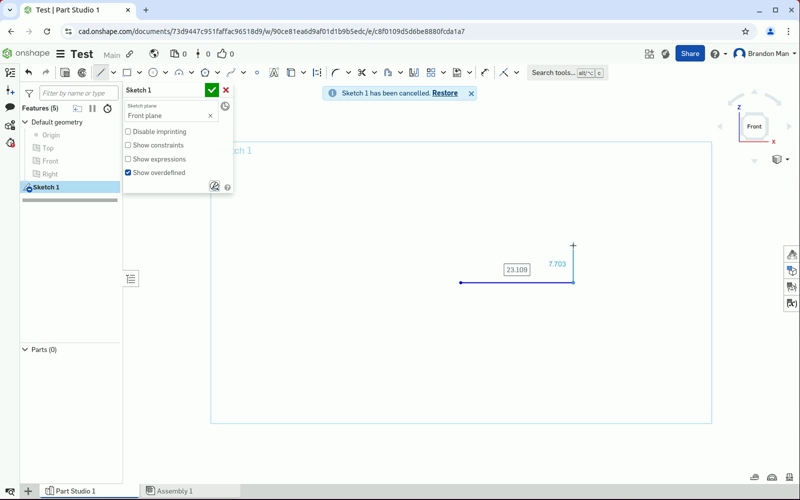
key_up(shift)
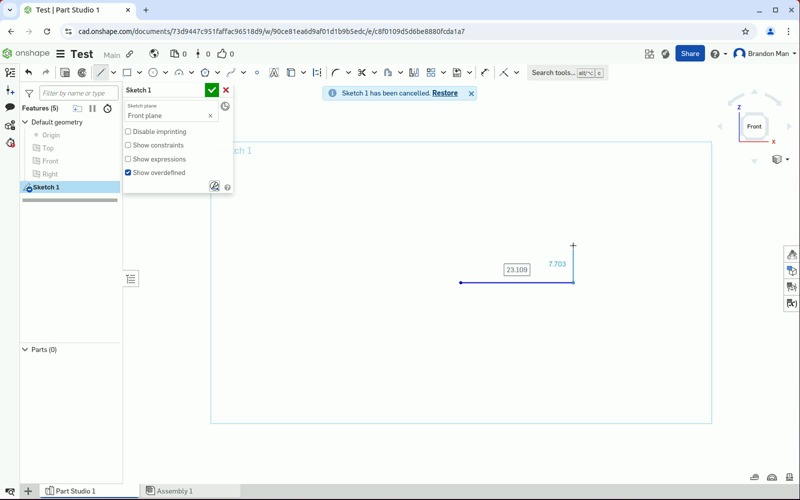
key_down(shift)
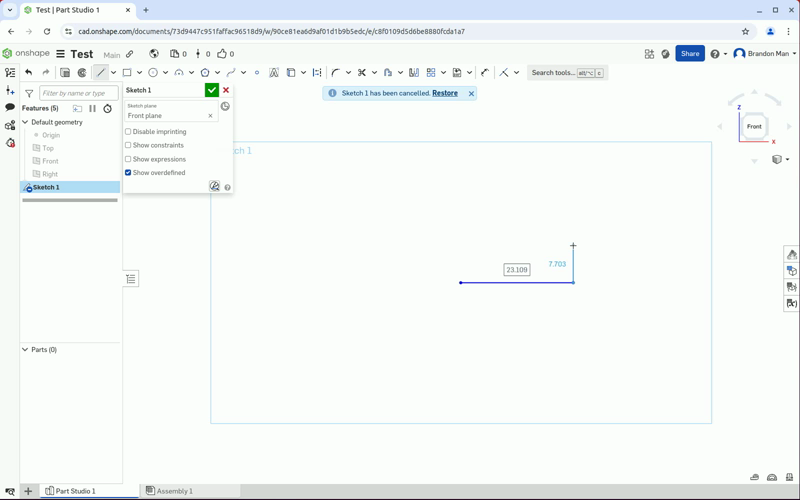
mouse_move(589, 245)
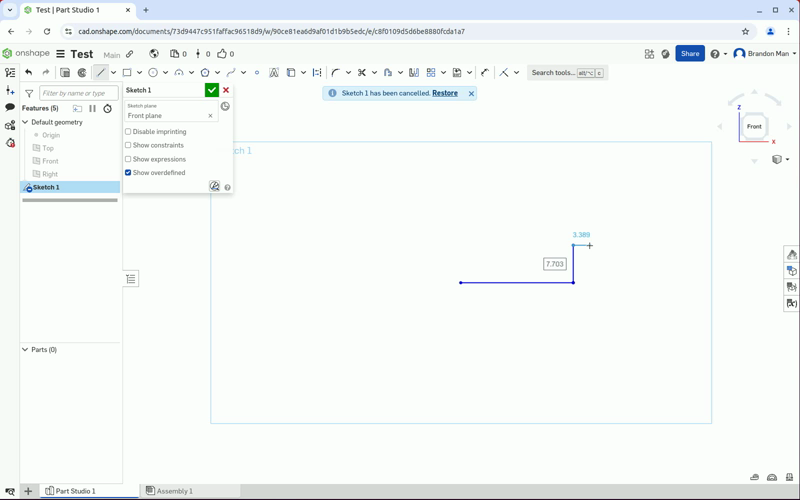
mouse_move(535, 208)
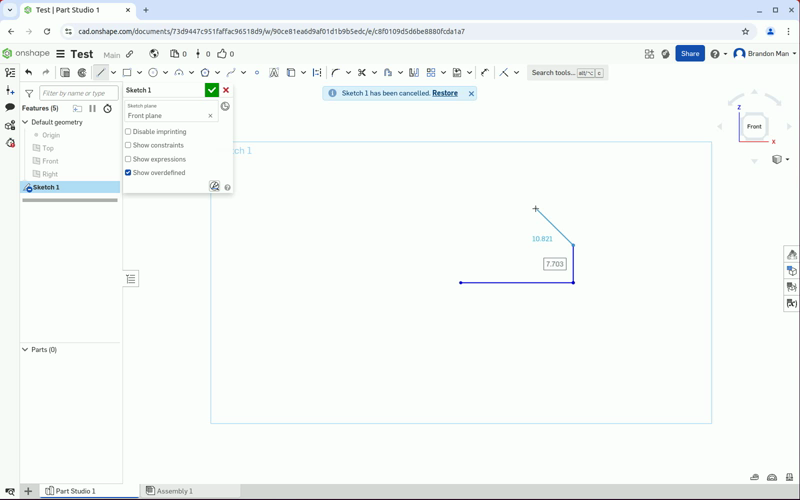
click(535, 208)
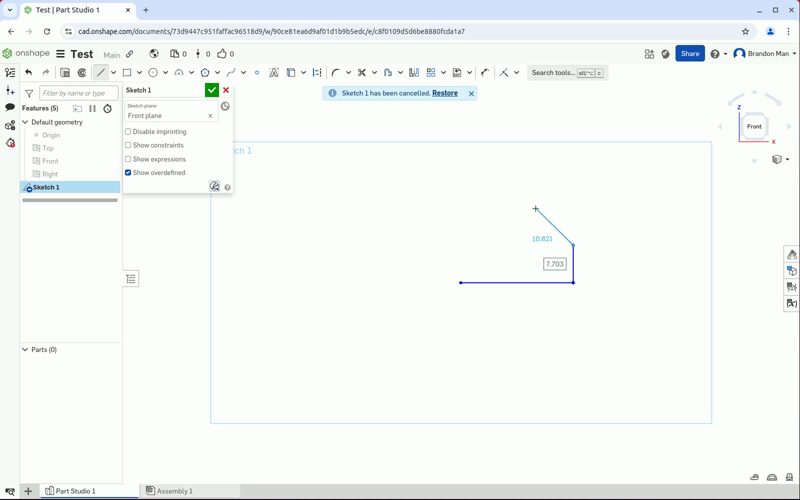
key_up(shift)
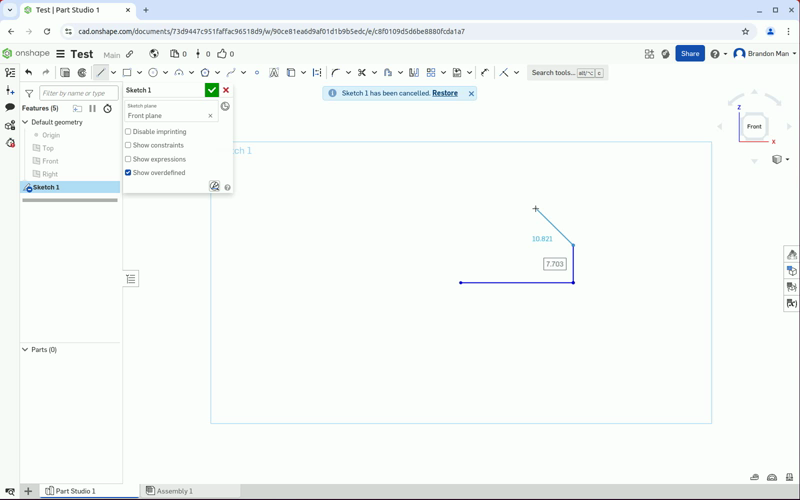
key_down(shift)
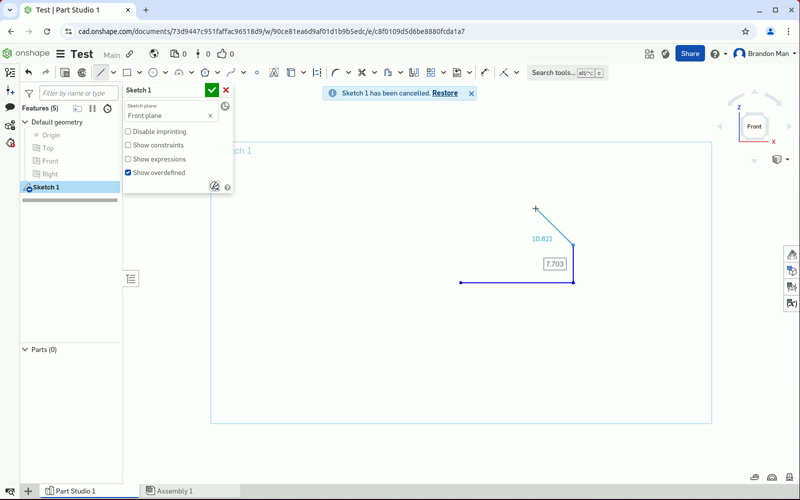
mouse_move(565, 208)
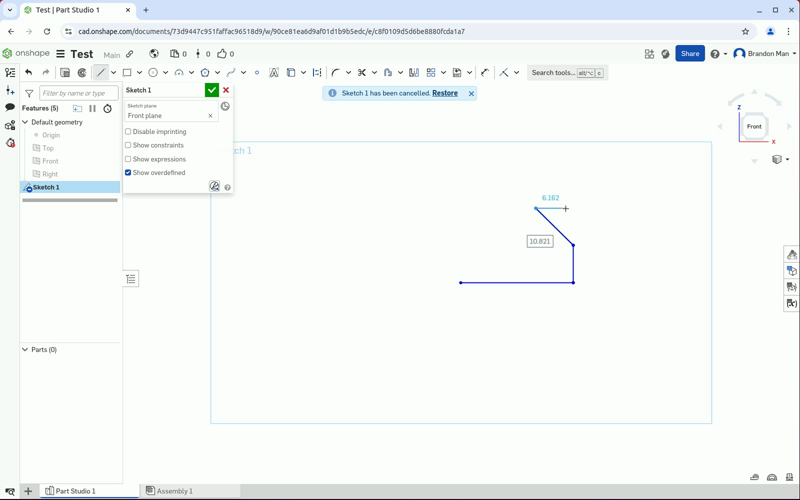
mouse_move(498, 208)
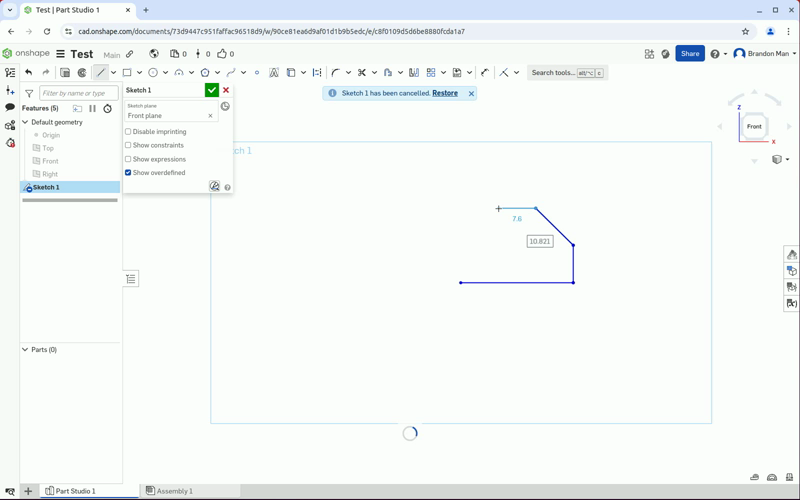
click(498, 208)
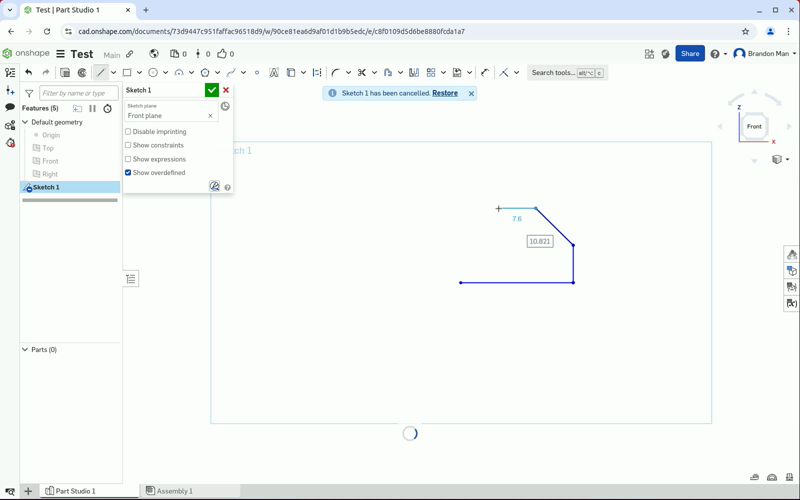
key_up(shift)
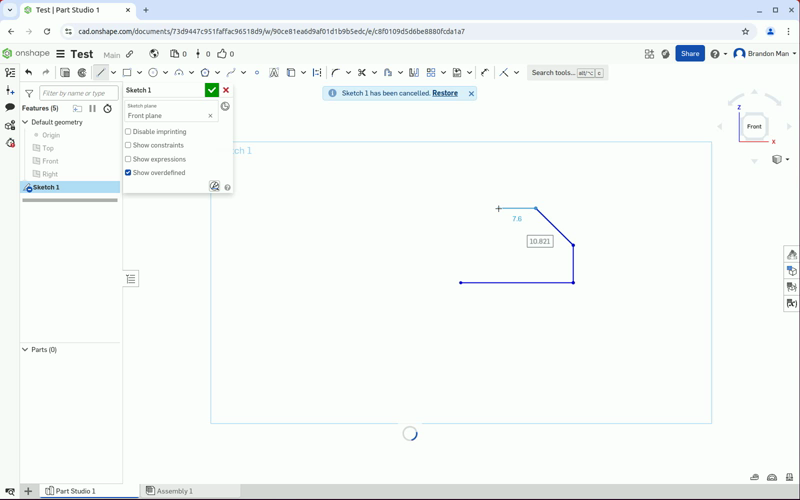
key_down(shift)
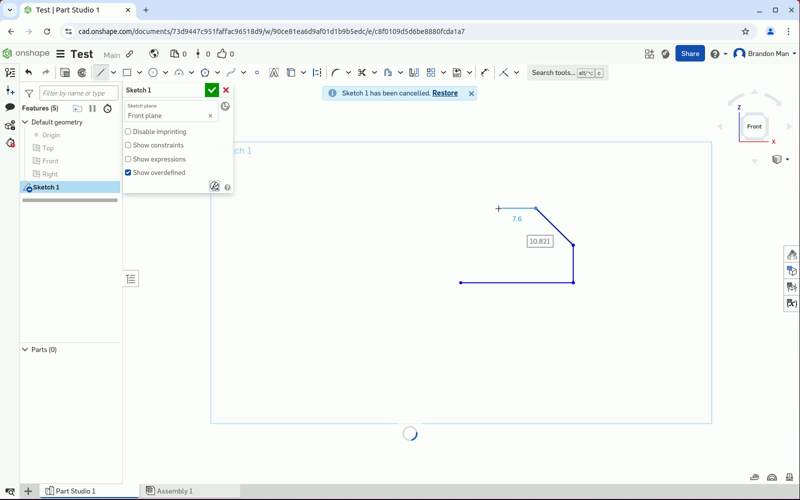
mouse_move(528, 208)
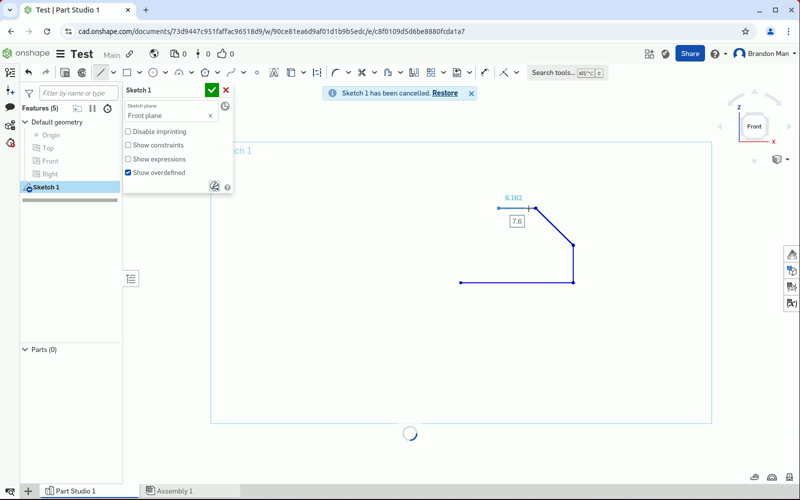
mouse_move(460, 245)
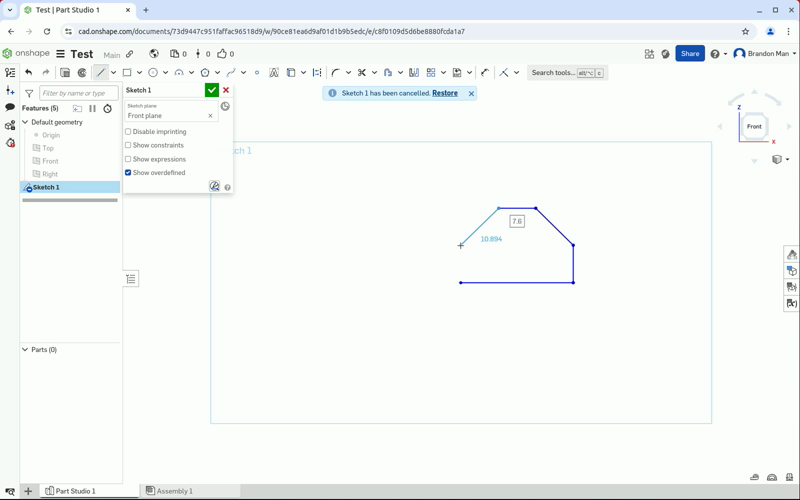
click(460, 245)
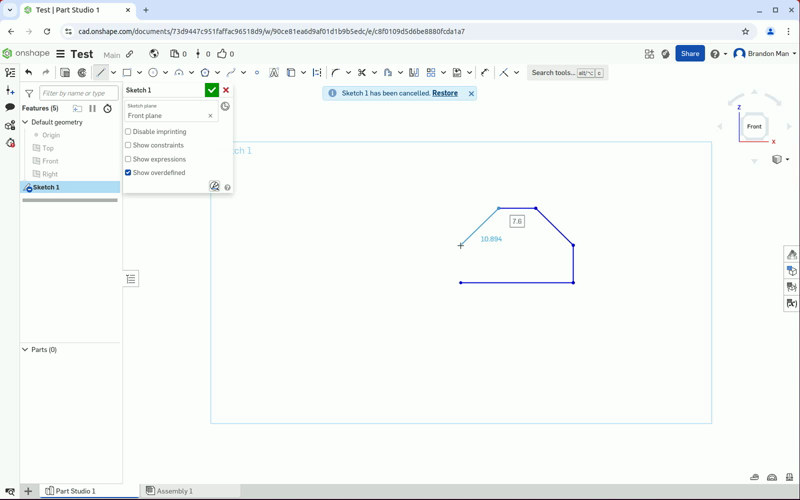
key_up(shift)
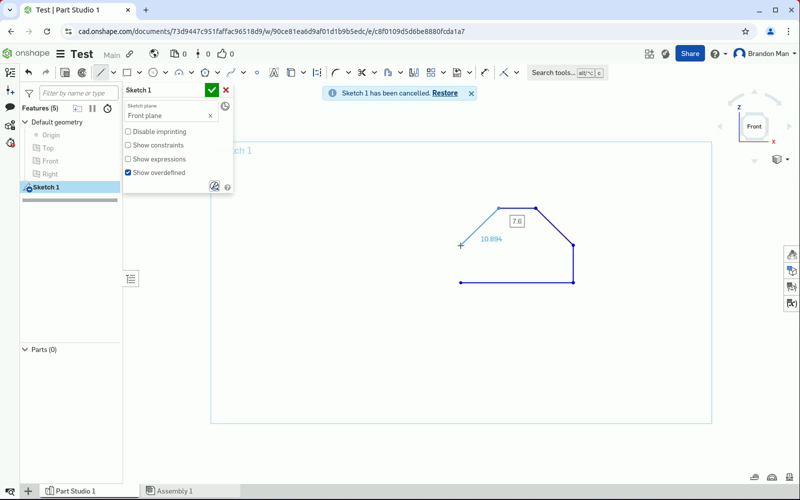
mouse_move(490, 245)
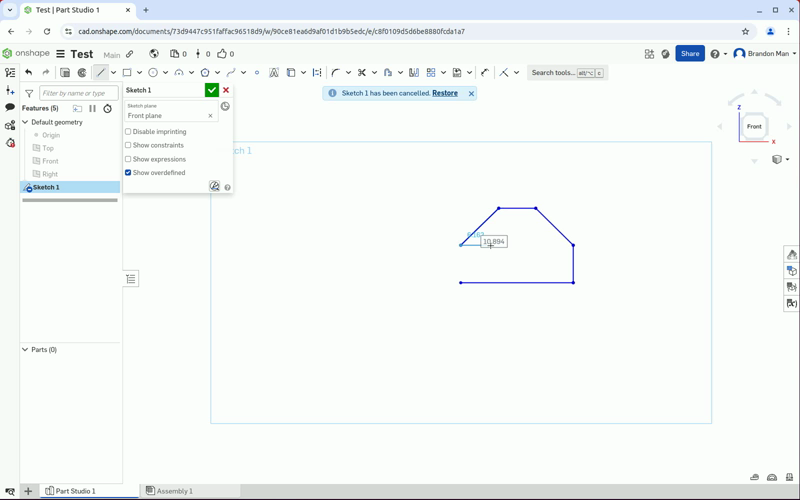
key_down(shift)
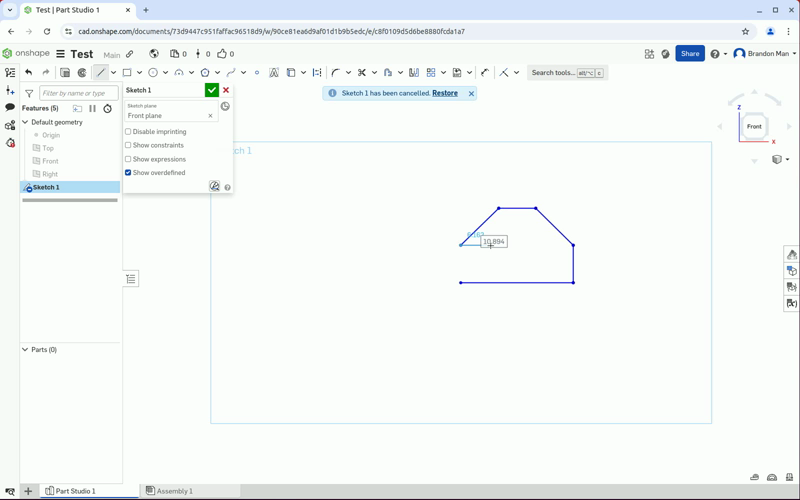
mouse_move(460, 282)
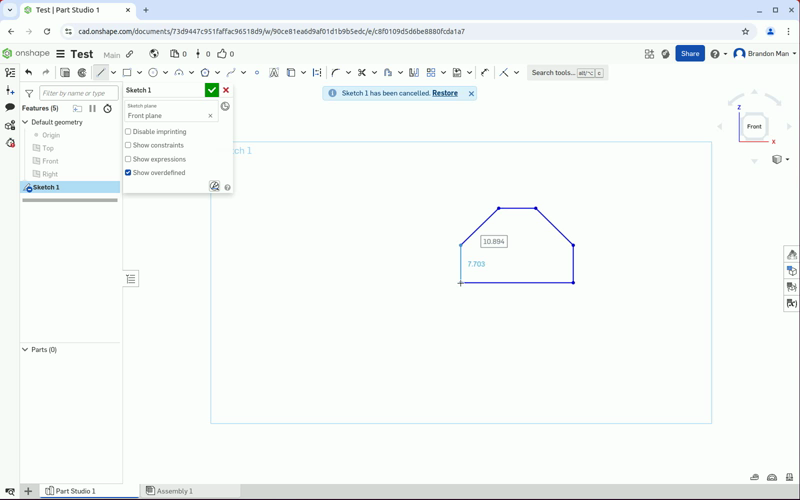
key_up(shift)
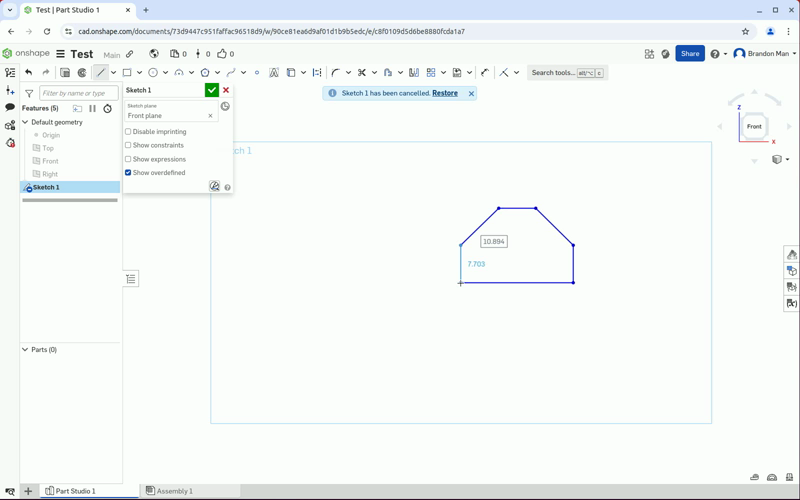
click(460, 282)
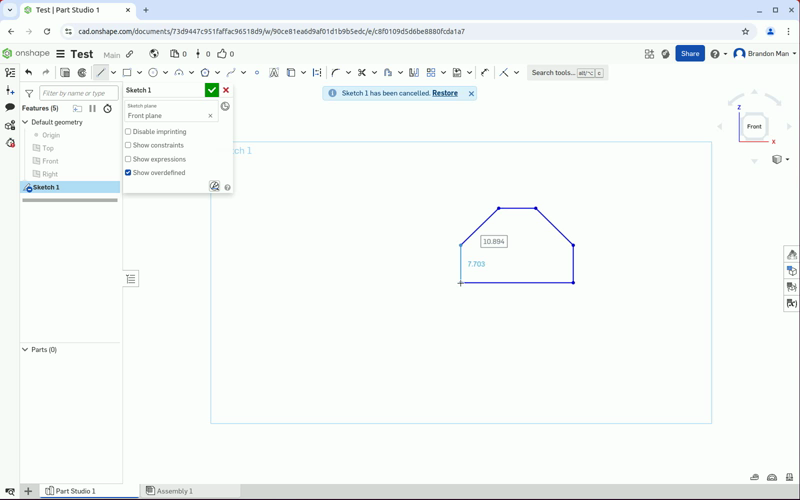
key(esc)
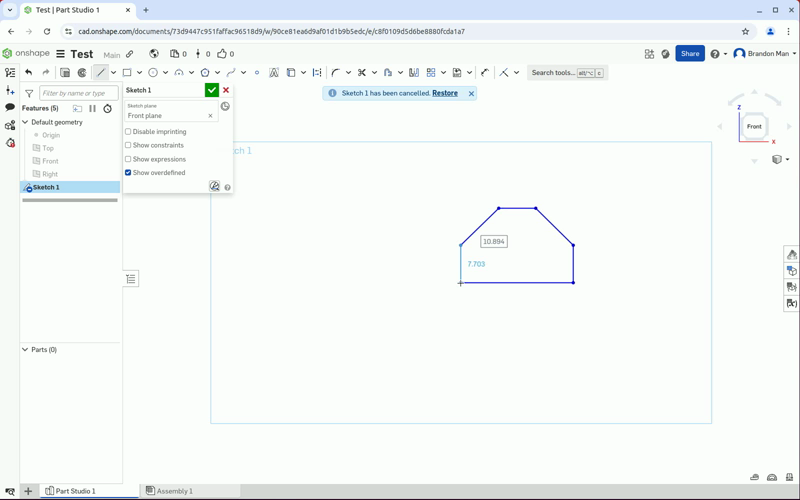
mouse_move(504, 213)
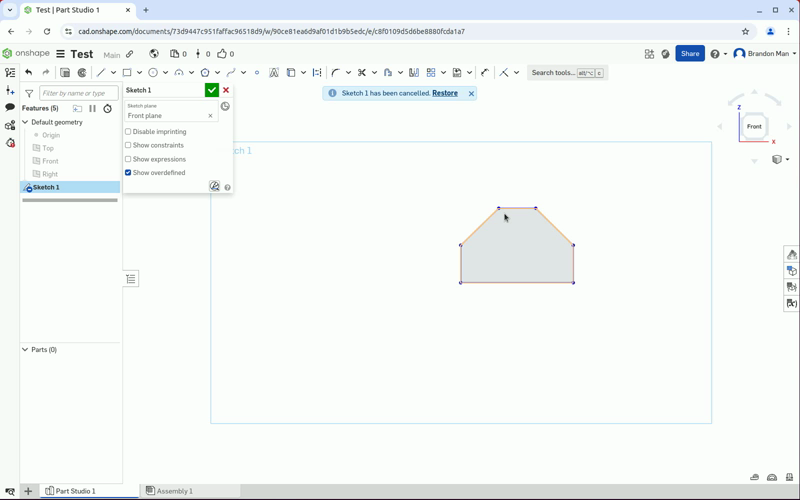
click(504, 213)
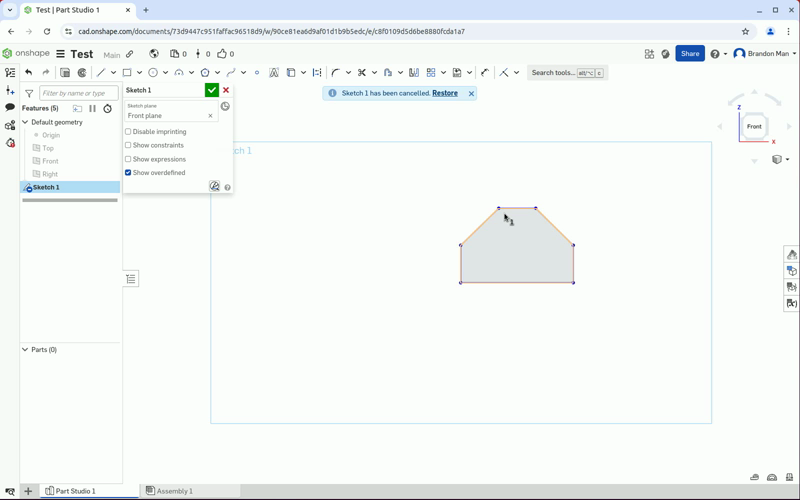
mouse_move(73, 352)
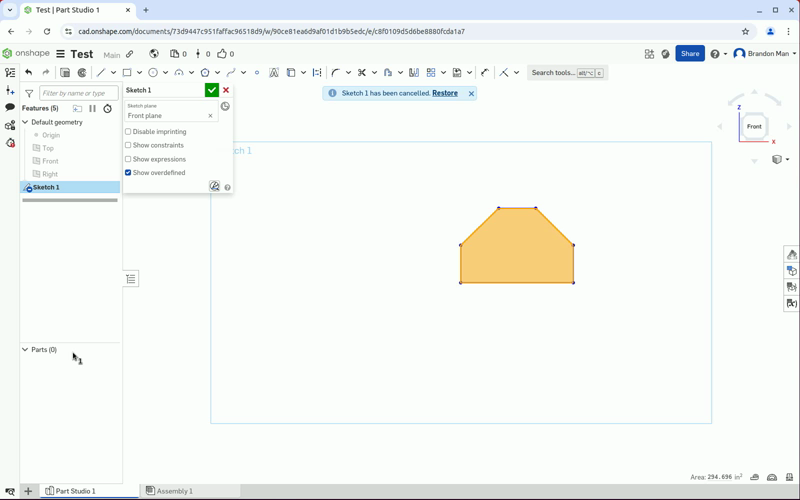
key(shift+y)
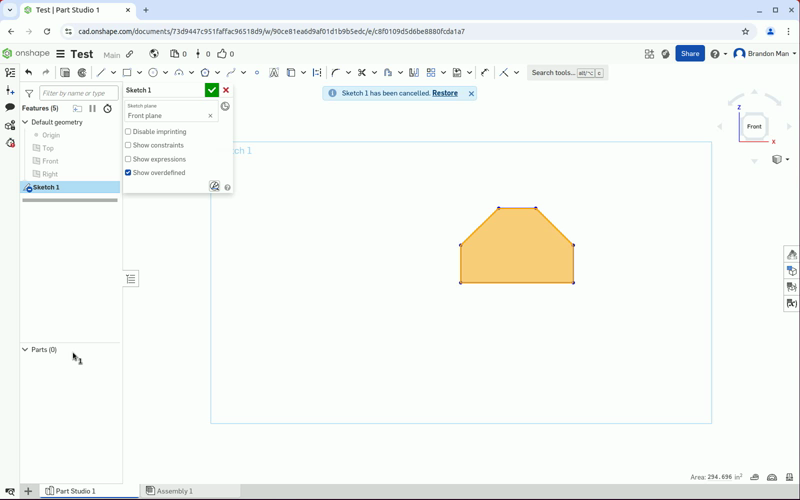
key(shift+e)
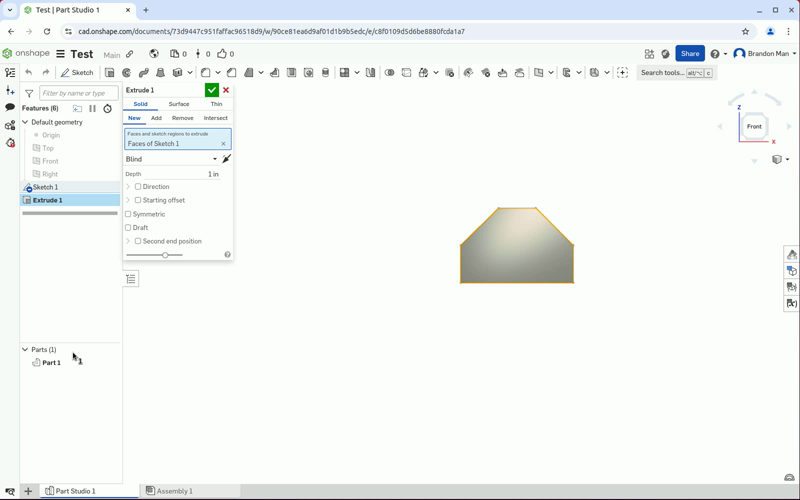
mouse_move(143, 106)
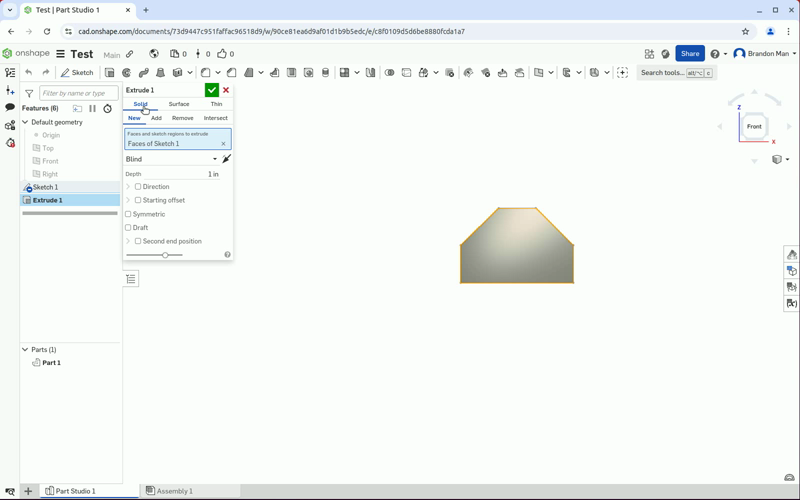
click(143, 106)
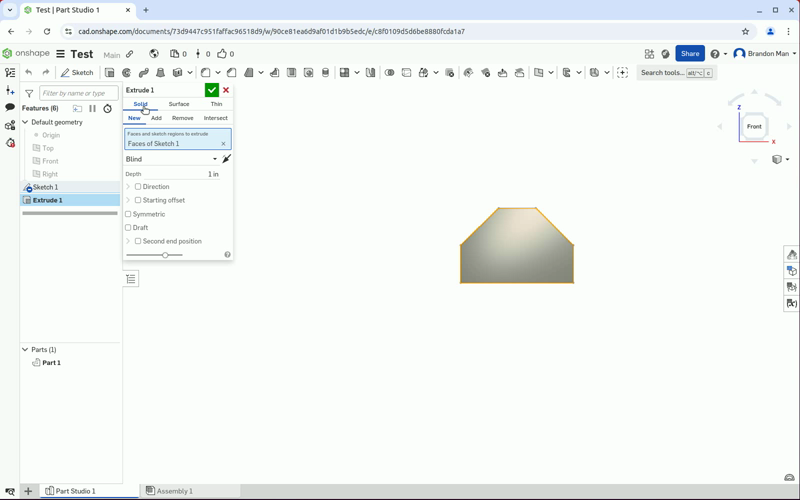
mouse_move(137, 120)
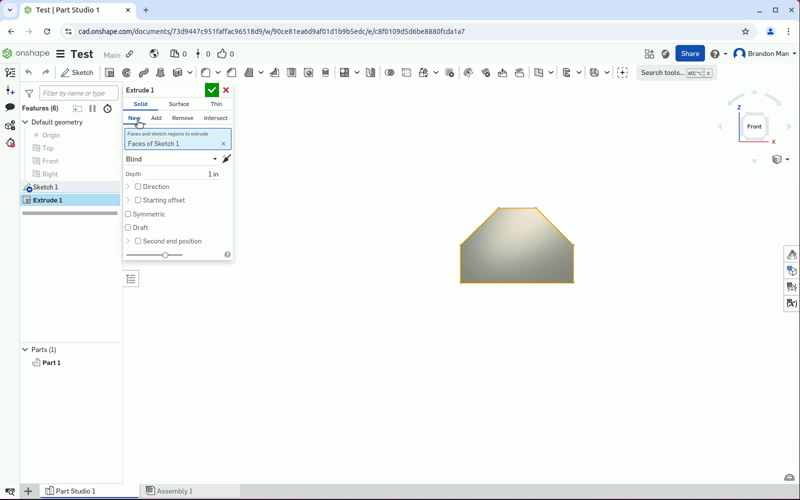
click(137, 120)
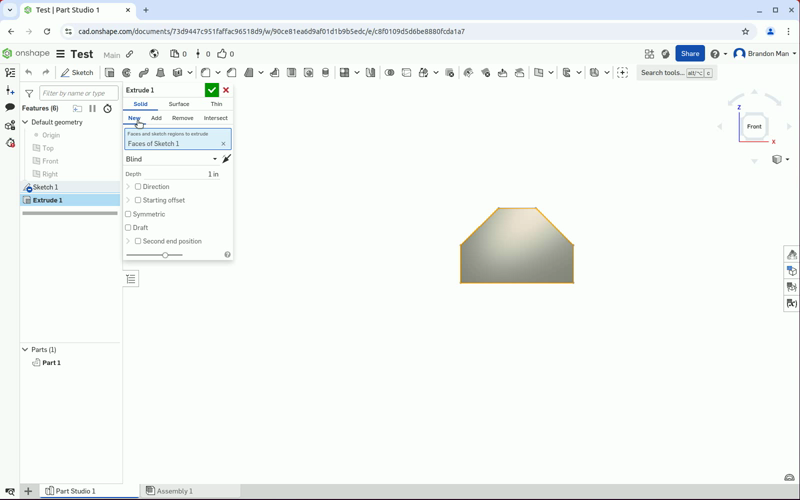
key(tab, 4)
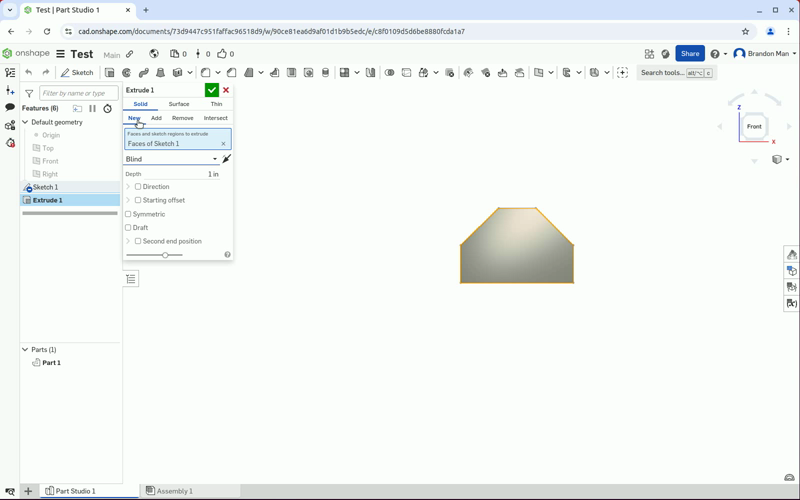
text(-3.851)
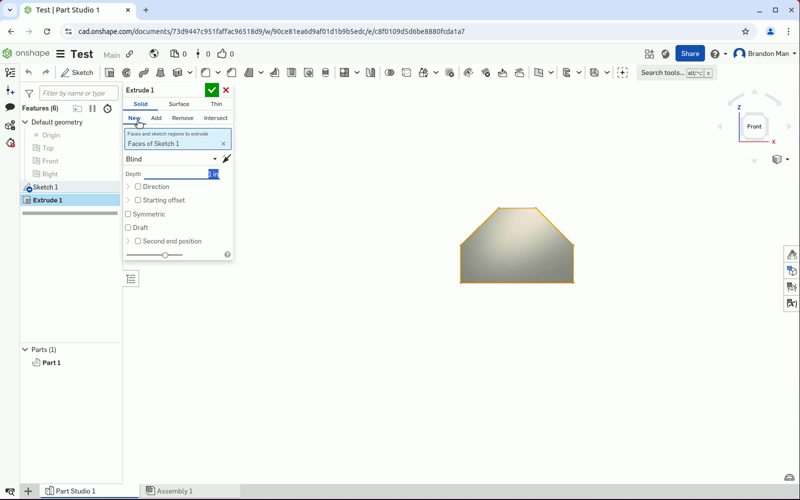
key(enter)
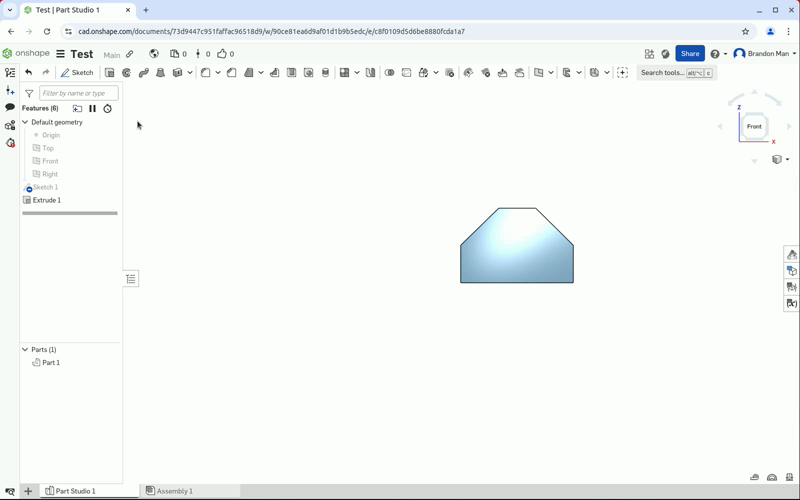
key(shift+h)
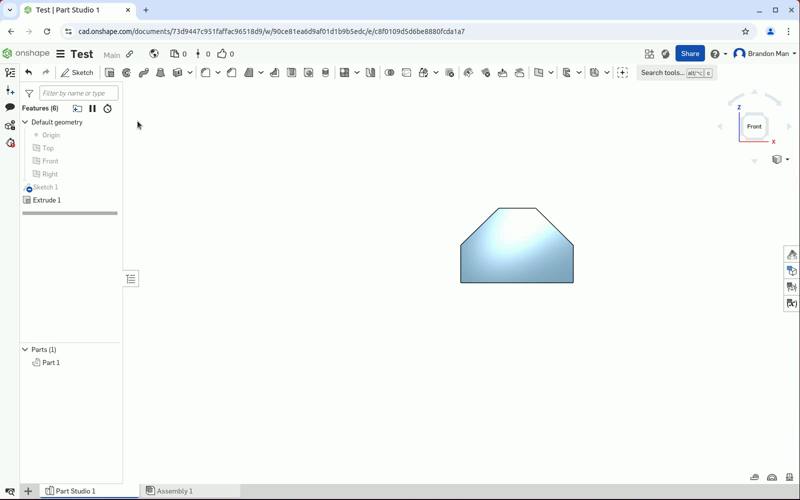
key(shift+h)
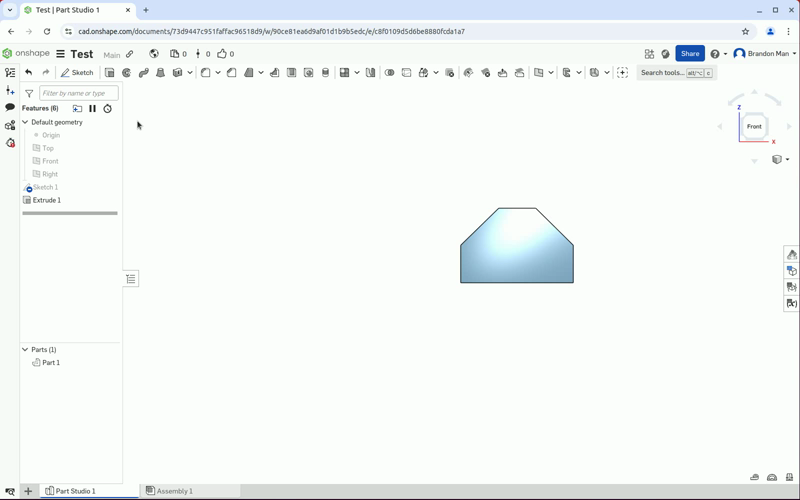
mouse_move(73, 189)
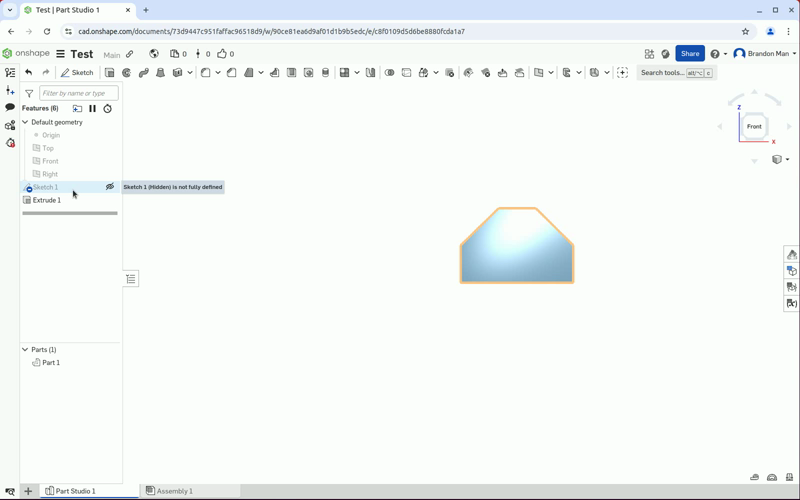
click(73, 189)
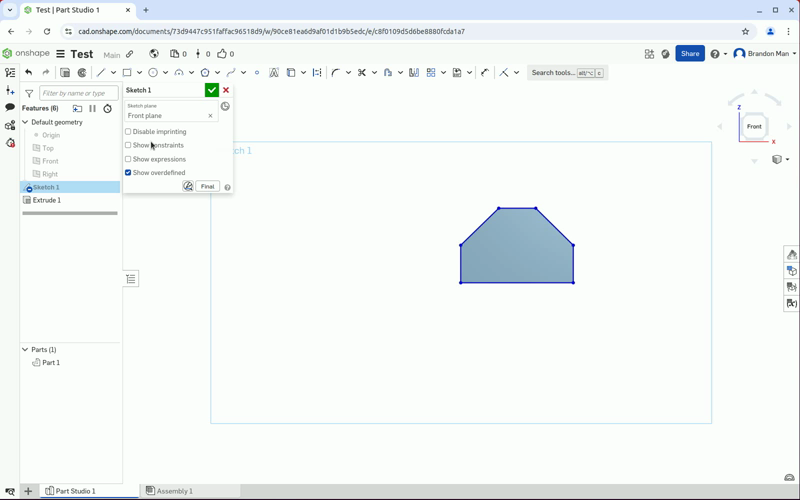
mouse_move(229, 92)
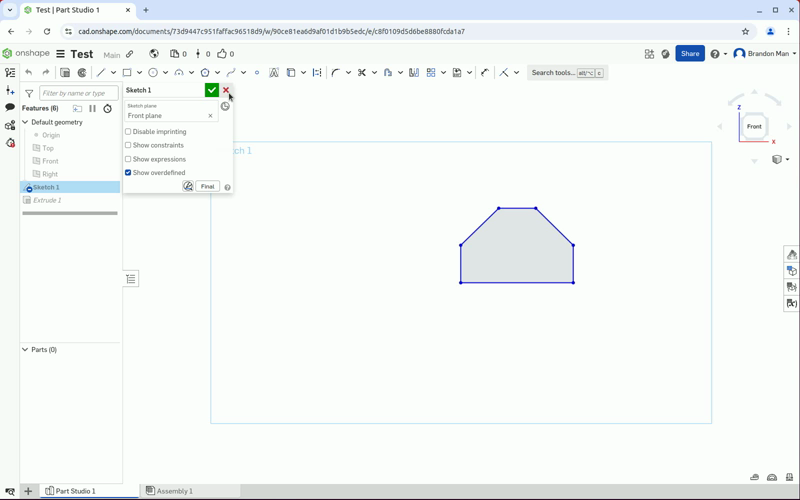
click(229, 92)
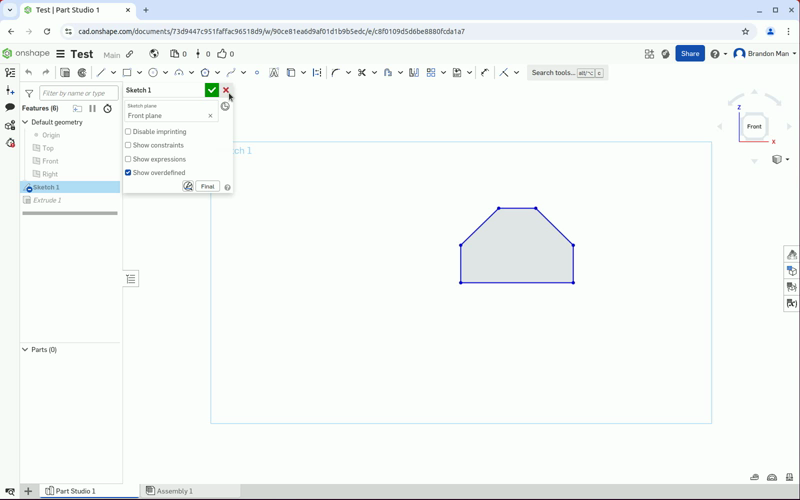
key(shift+s)
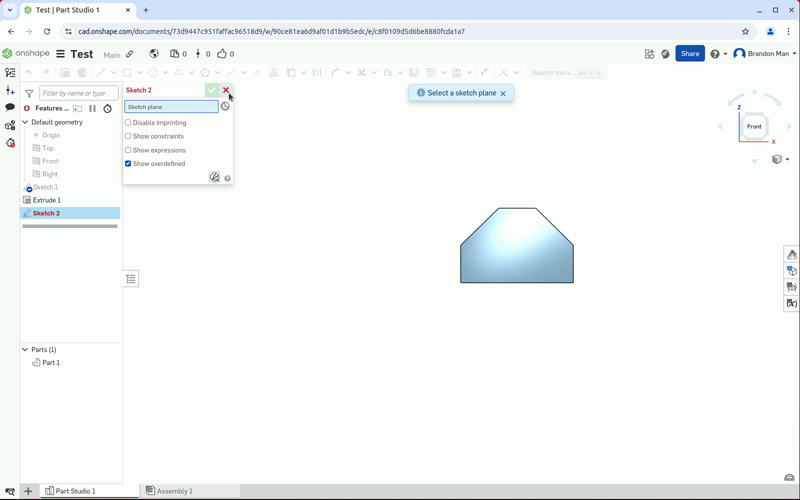
mouse_move(73, 163)
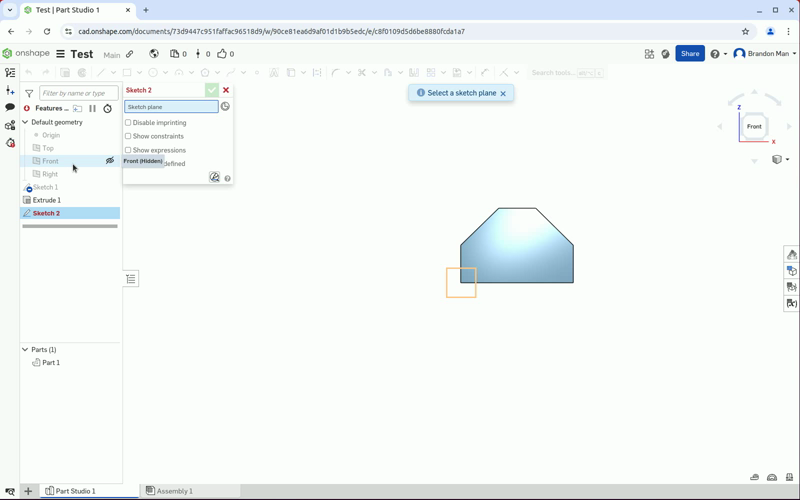
click(73, 163)
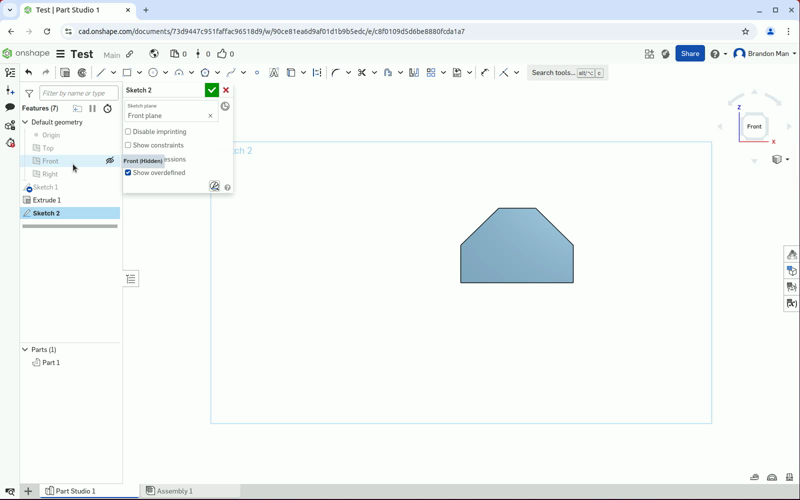
mouse_move(73, 352)
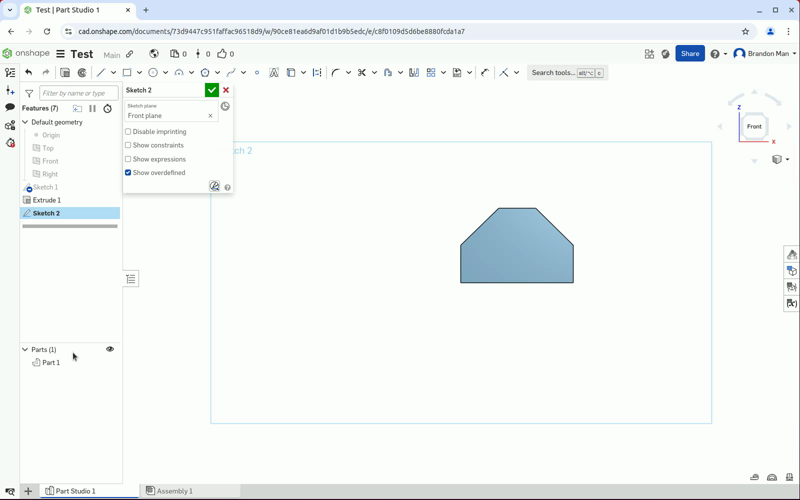
key(y)
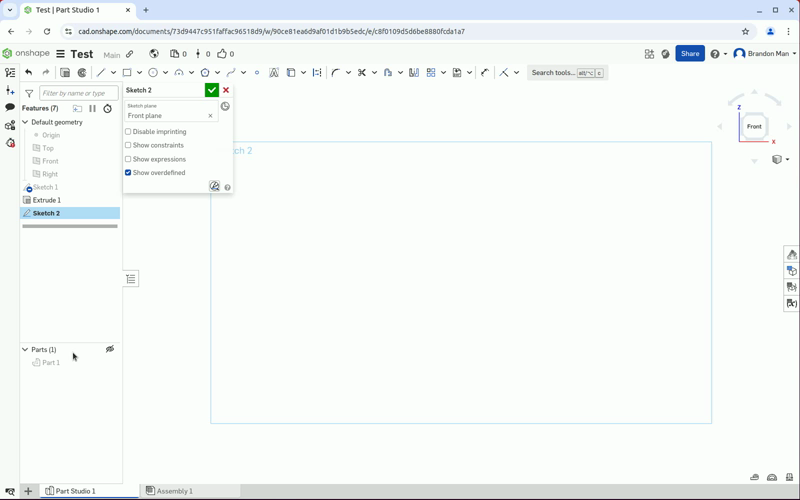
key(l)
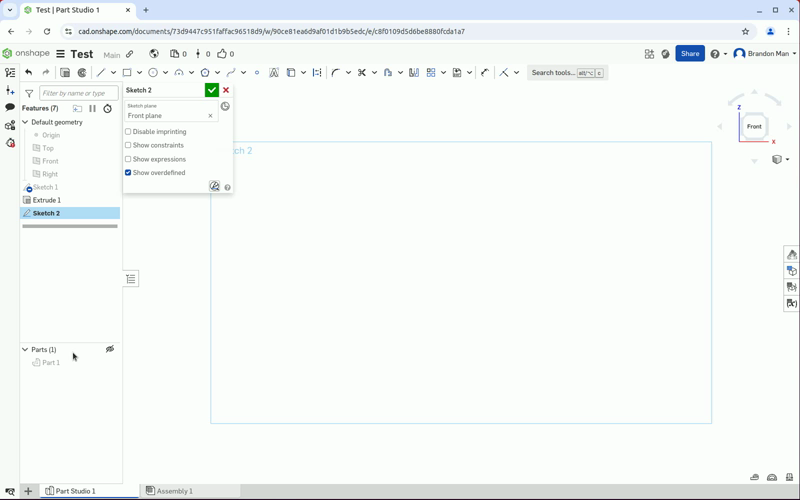
key_down(shift)
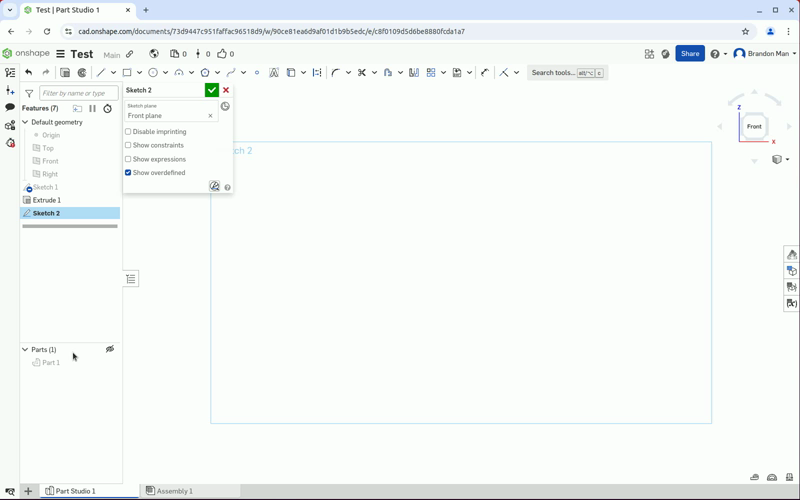
mouse_move(460, 282)
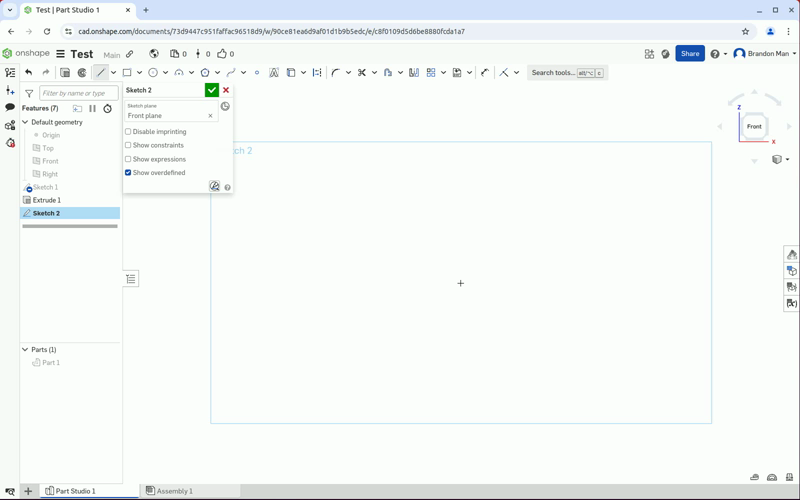
click(460, 282)
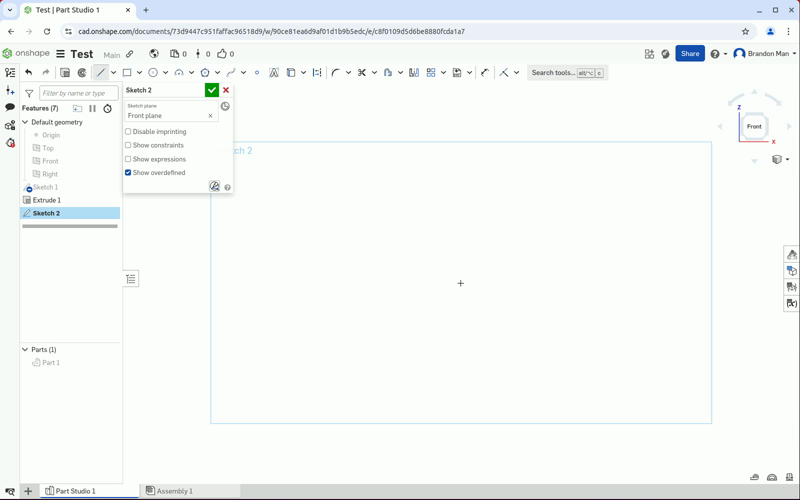
key_up(shift)
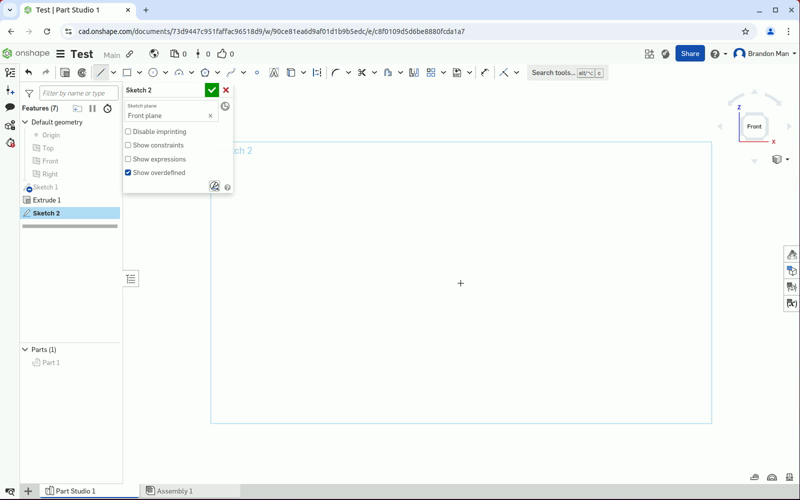
key_down(shift)
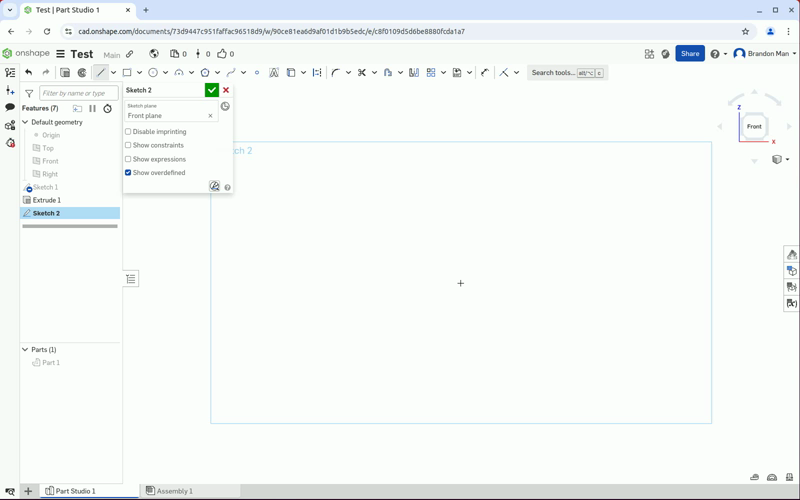
mouse_move(573, 282)
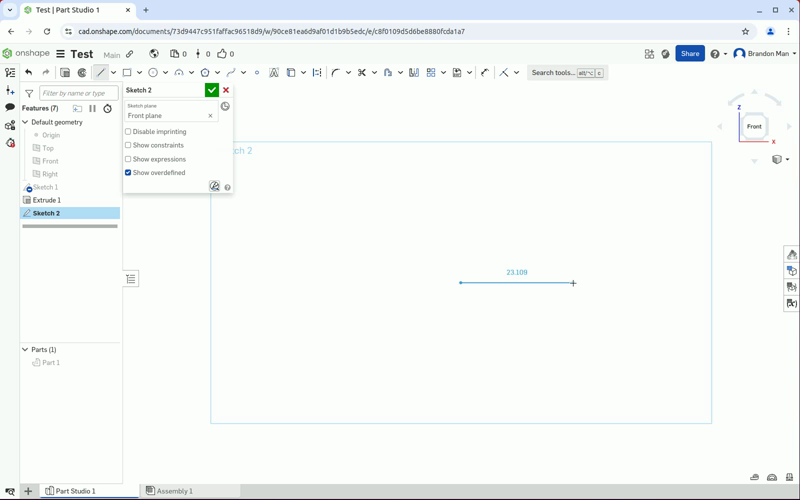
click(573, 282)
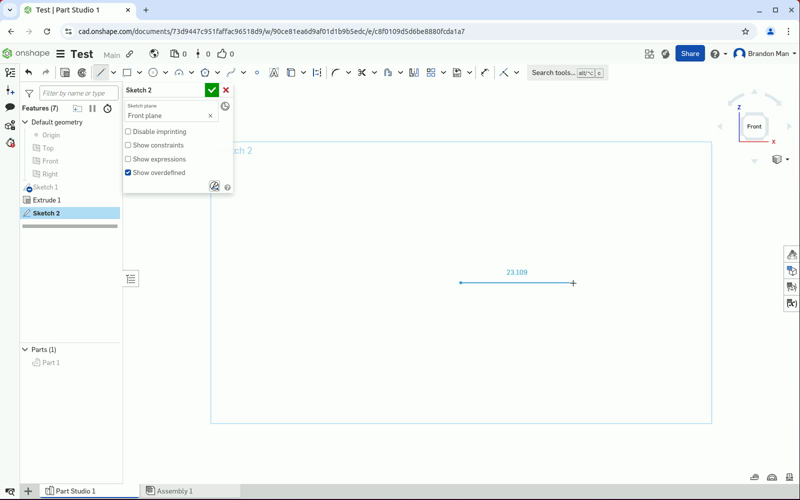
key_up(shift)
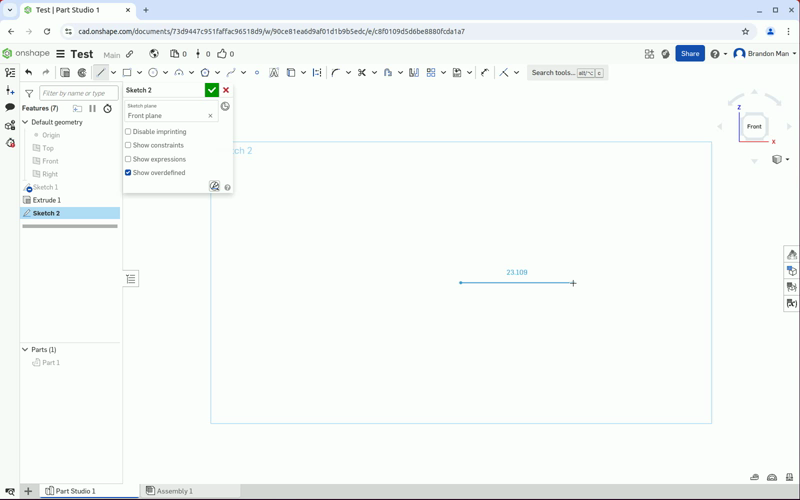
key_down(shift)
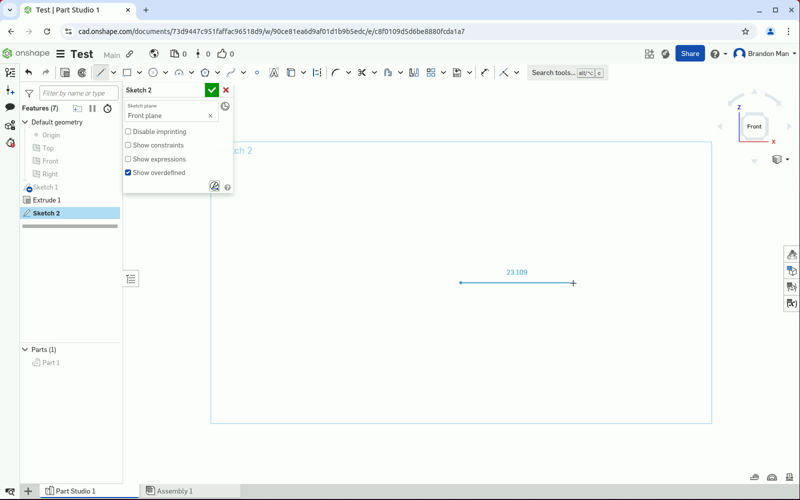
mouse_move(517, 226)
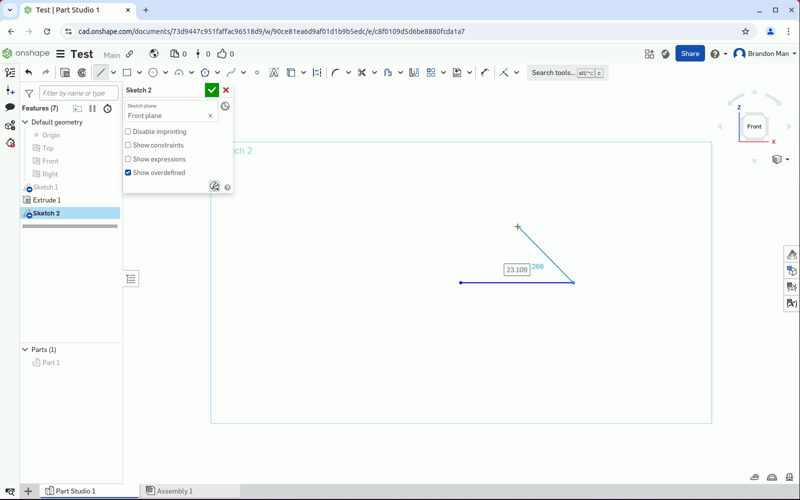
click(517, 226)
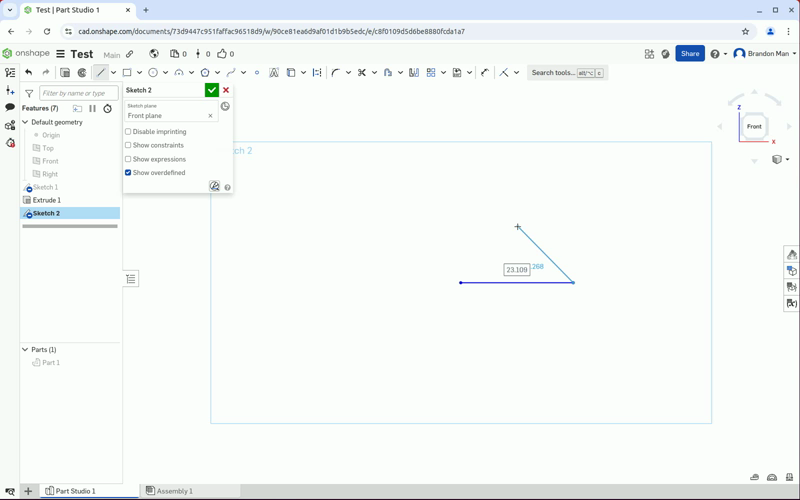
key_up(shift)
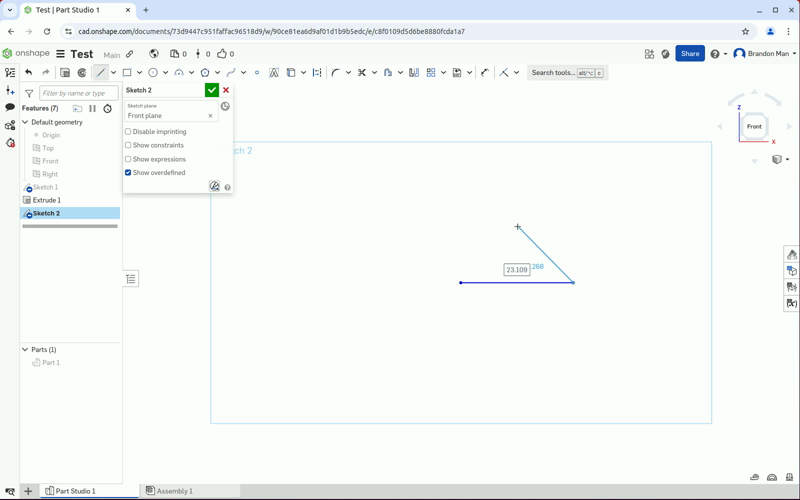
key_down(shift)
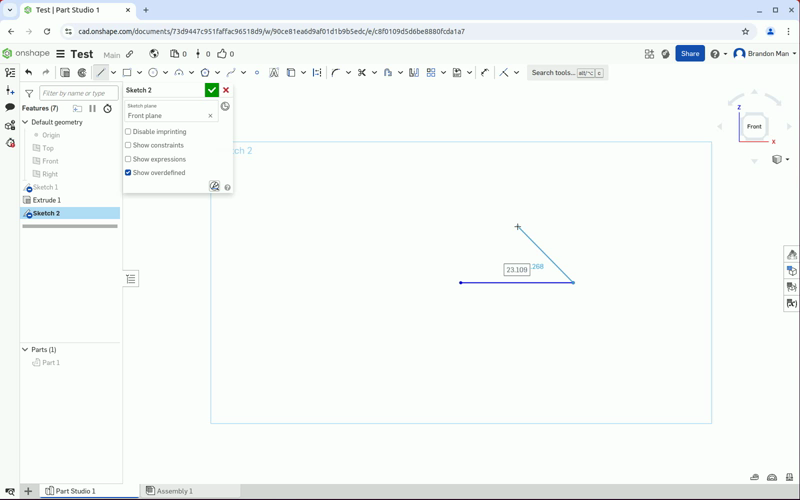
mouse_move(460, 282)
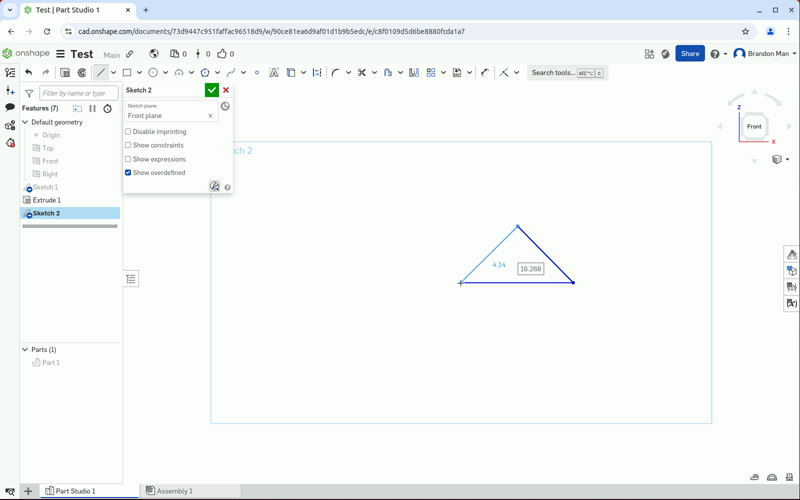
key_up(shift)
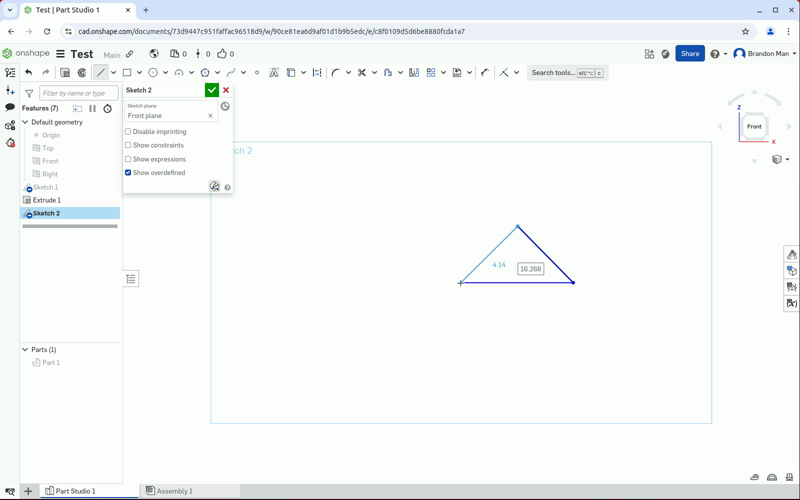
click(460, 282)
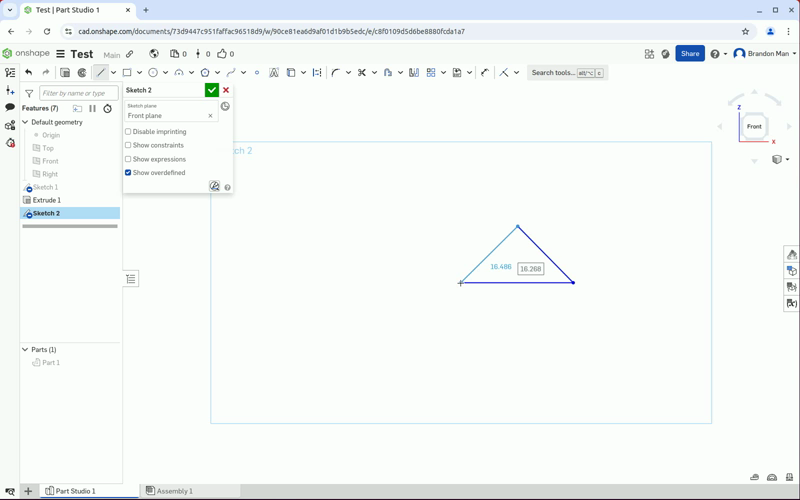
key(esc)
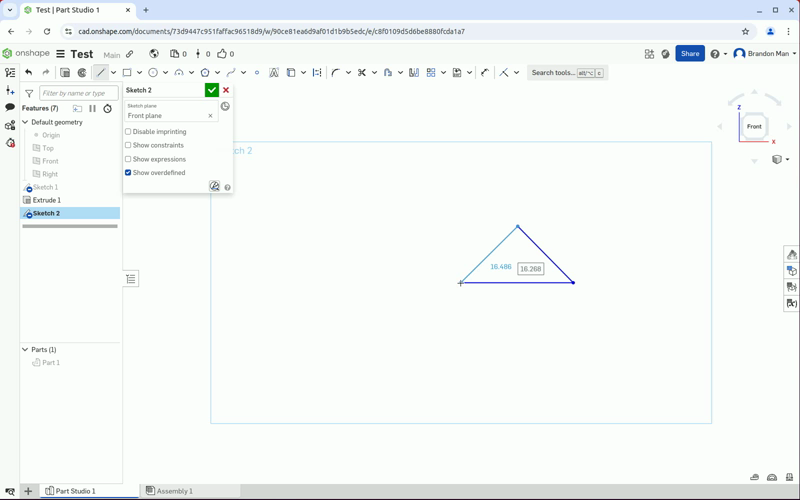
mouse_move(496, 269)
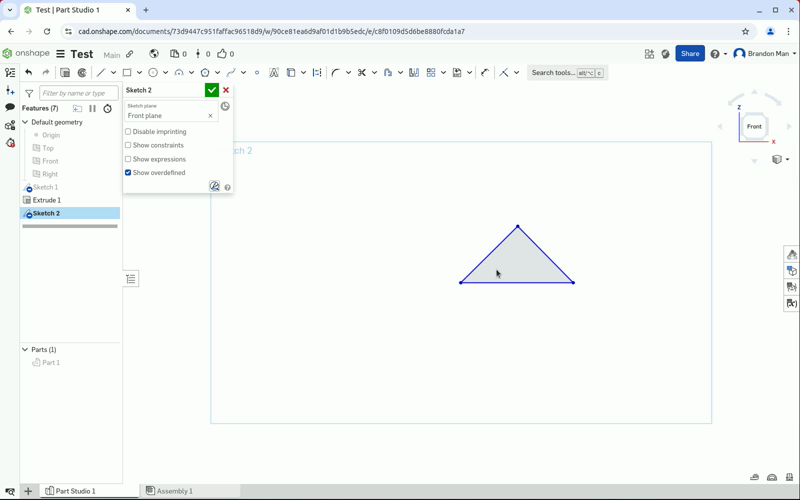
click(496, 269)
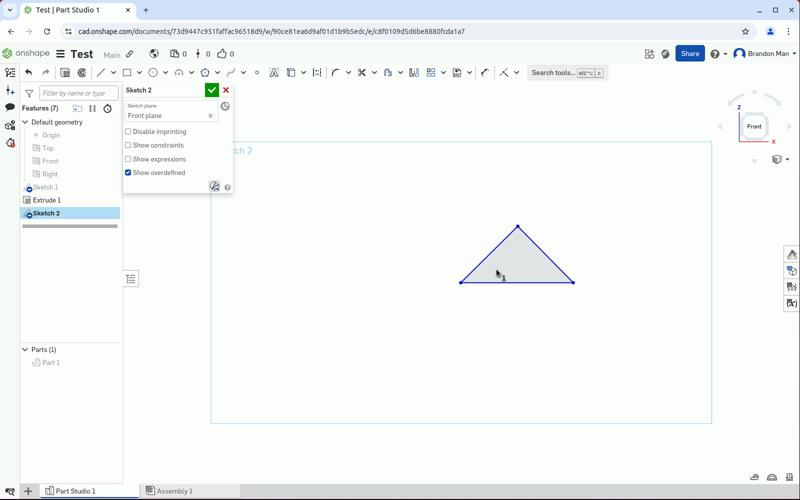
mouse_move(73, 352)
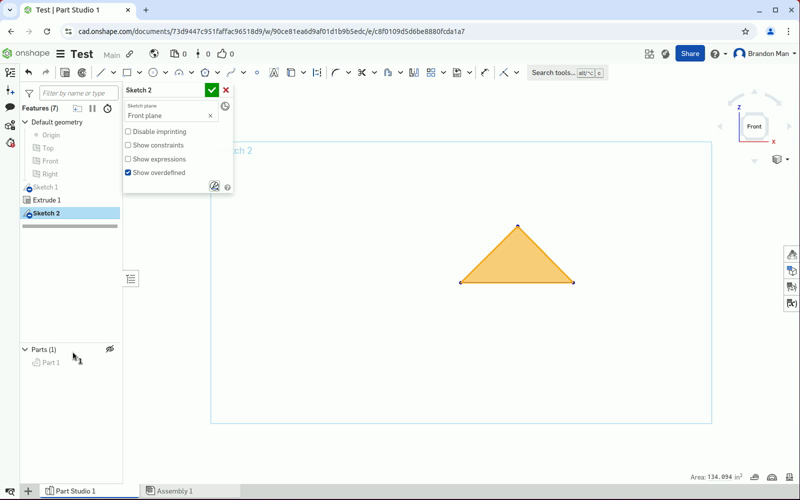
key(shift+y)
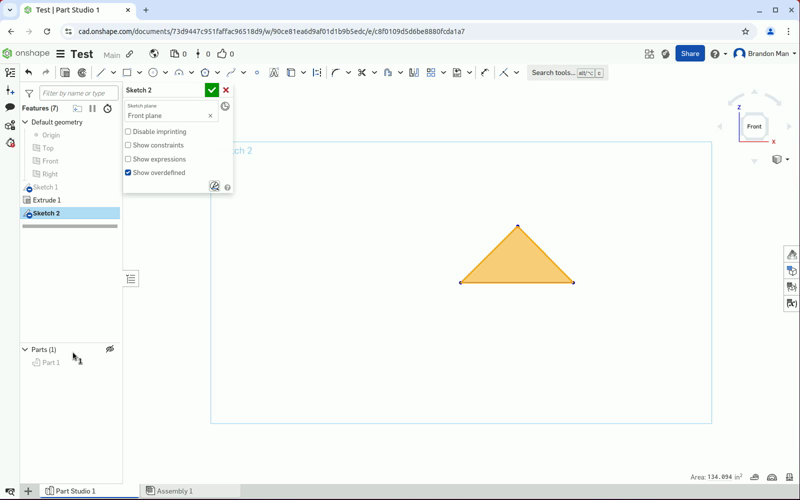
key(shift+e)
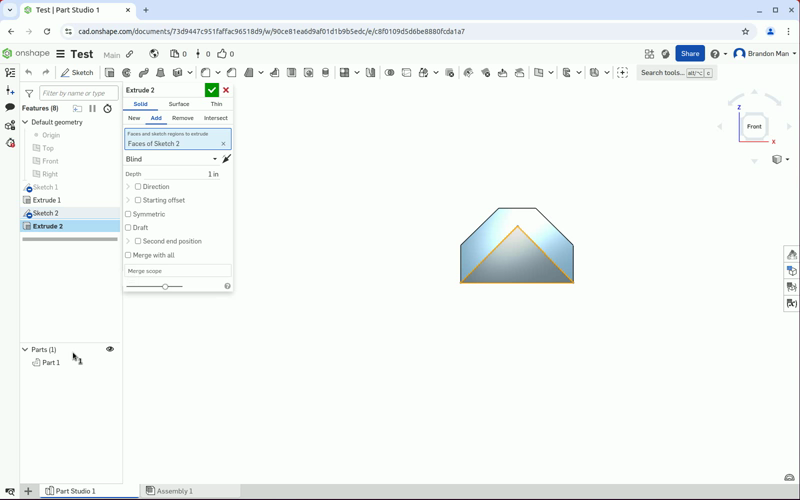
mouse_move(143, 106)
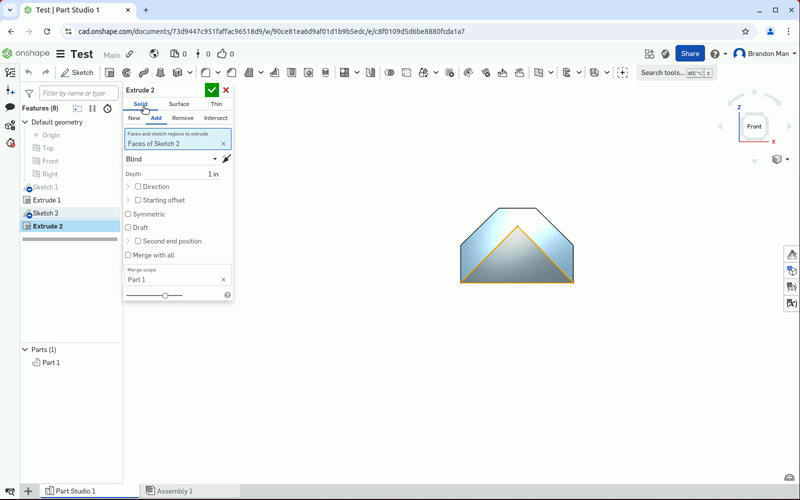
click(143, 106)
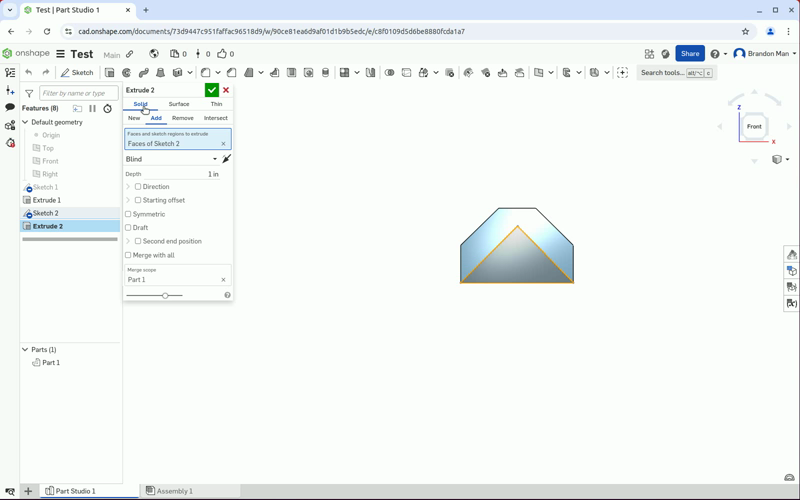
mouse_move(137, 120)
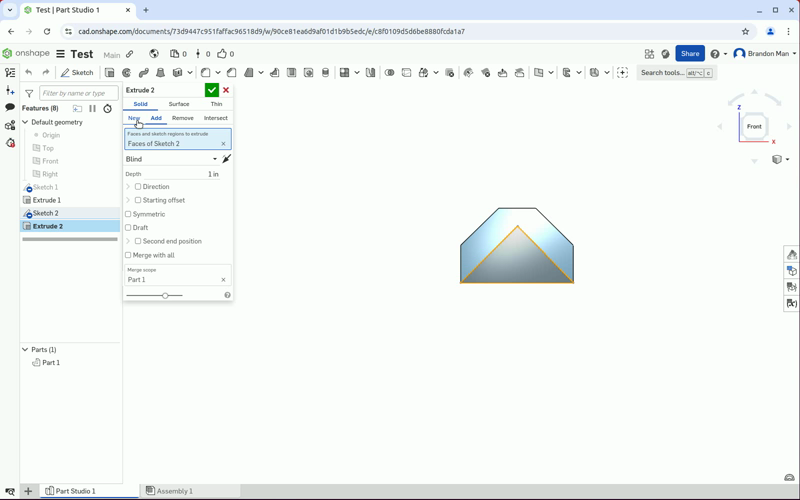
click(137, 120)
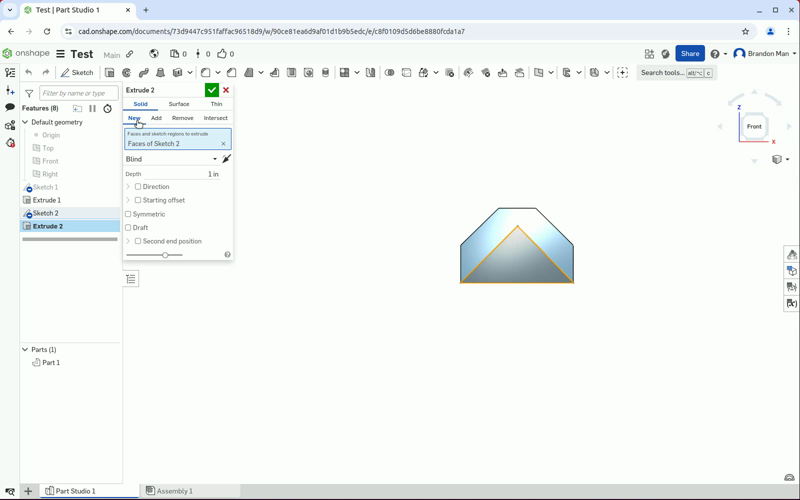
key(tab, 4)
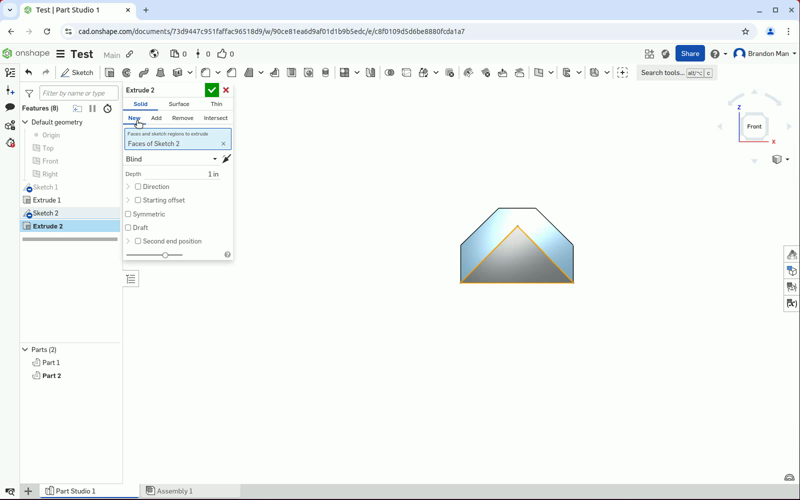
text(11.554)
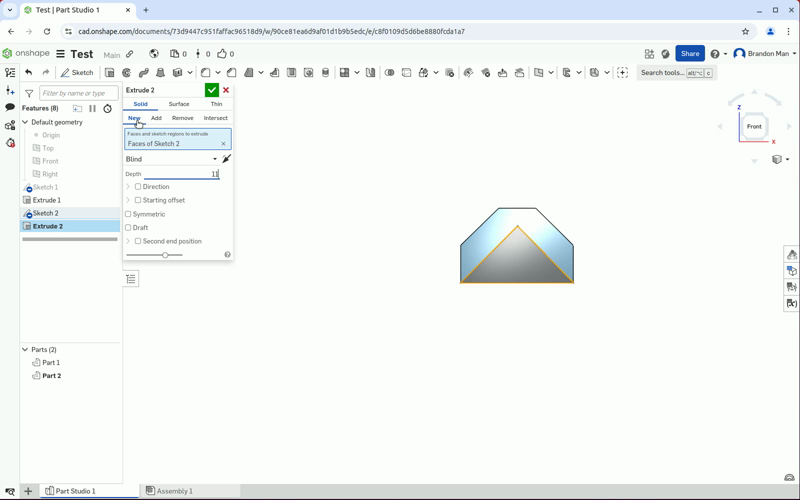
key(enter)
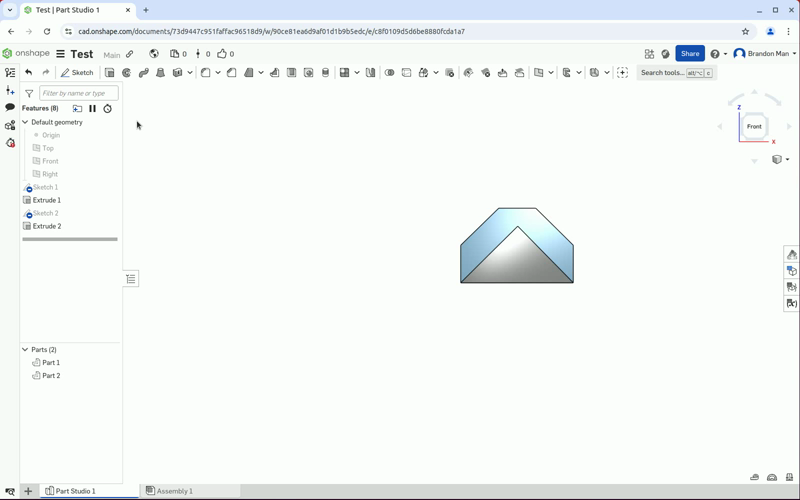
key(shift+h)
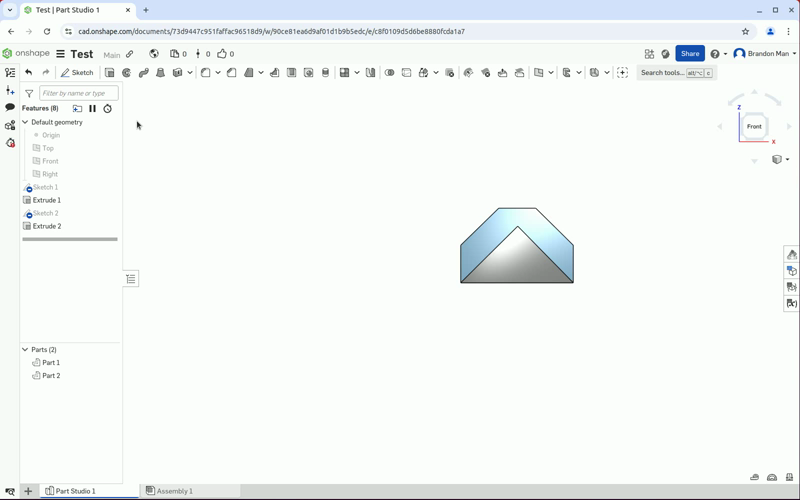
key(shift+h)
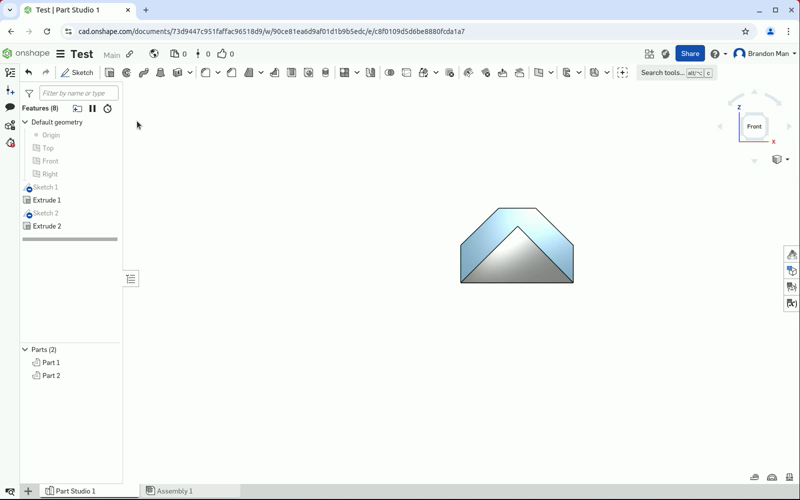
key(shift+7)
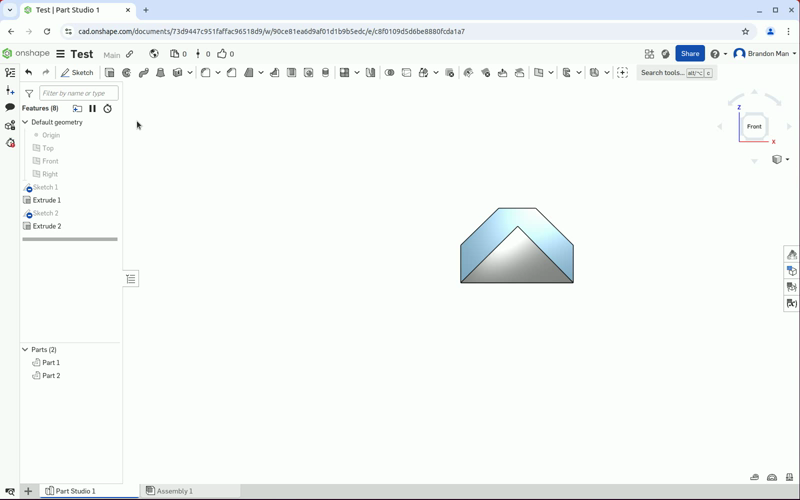
key(left, 2)
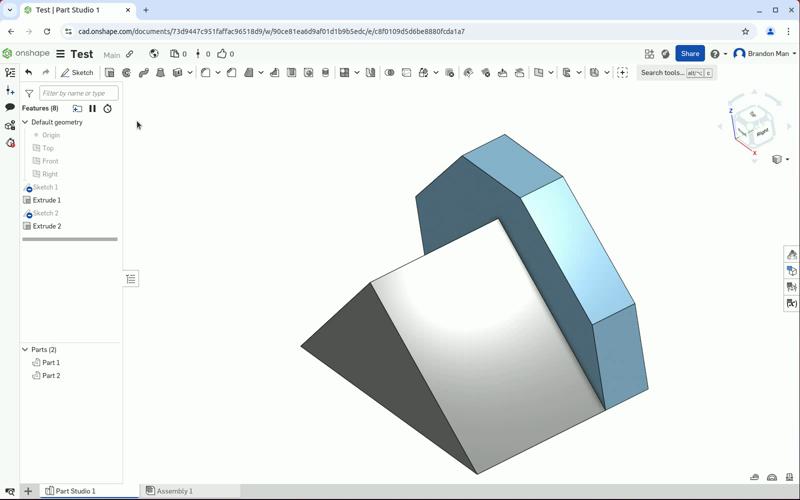
key(down, 2)
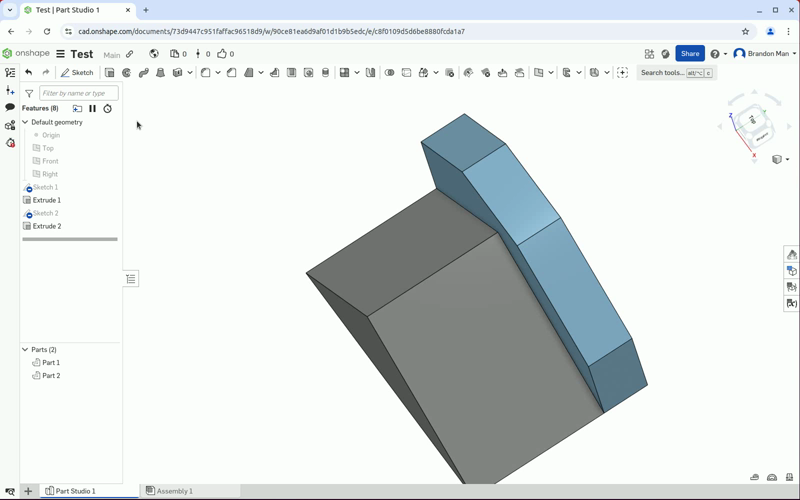
key(up, 2)
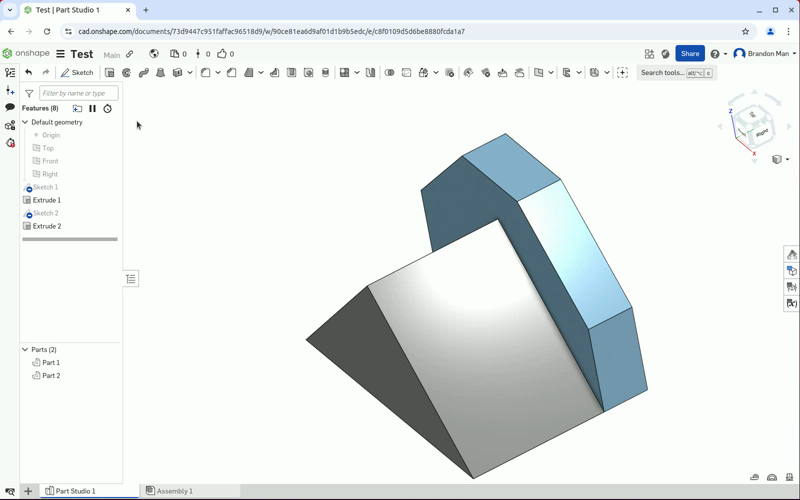
key(right, 2)
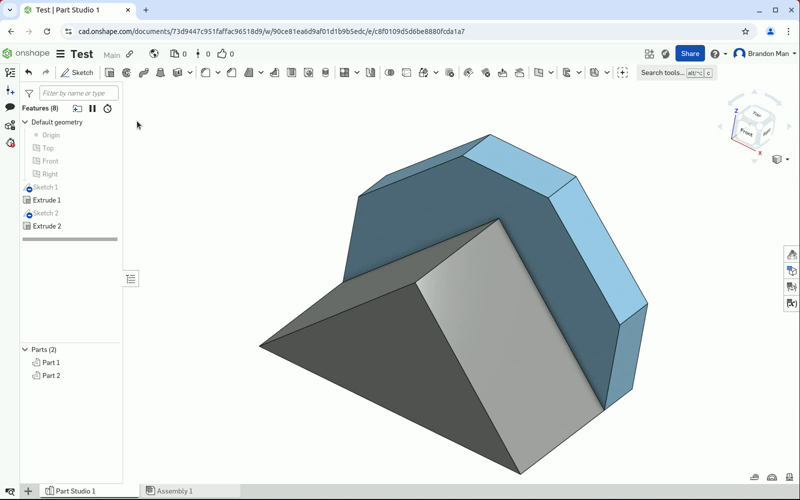
mouse_move(73, 189)
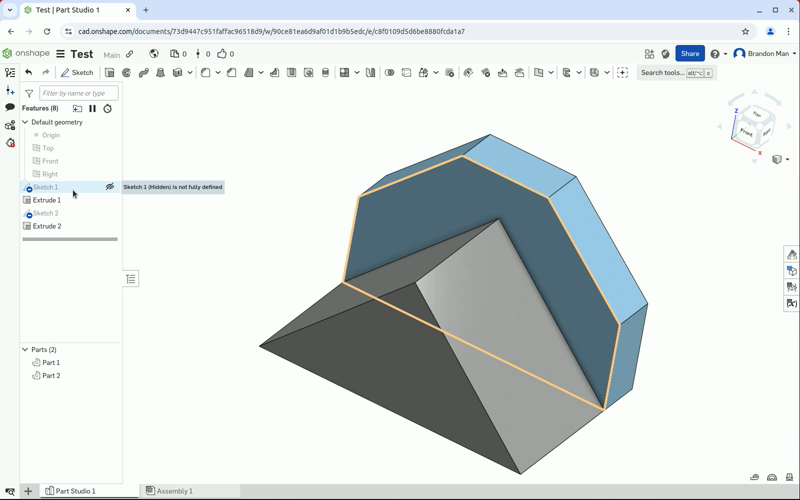
click(73, 189)